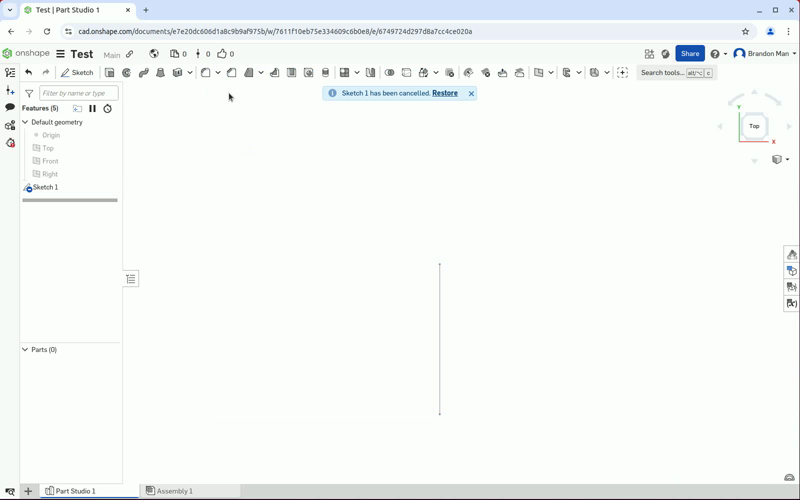
key(shift+h)
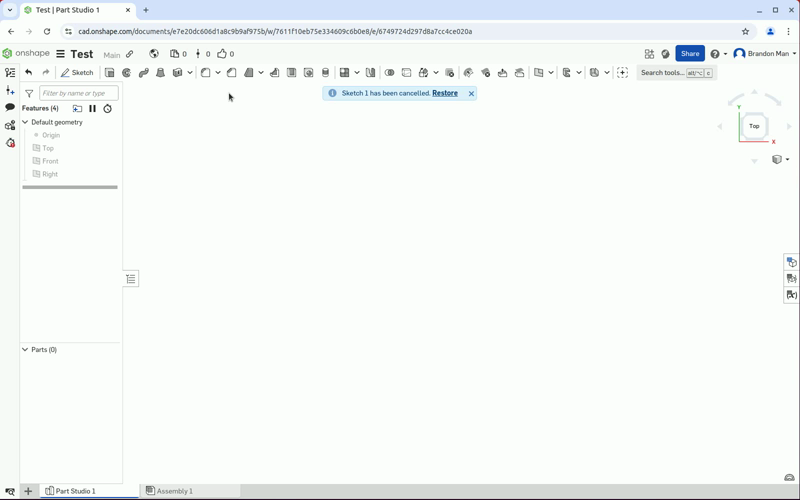
mouse_move(73, 352)
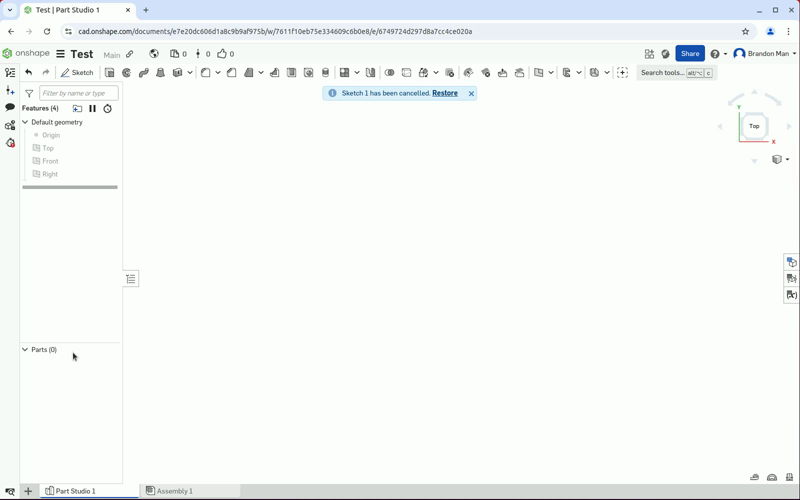
key(y)
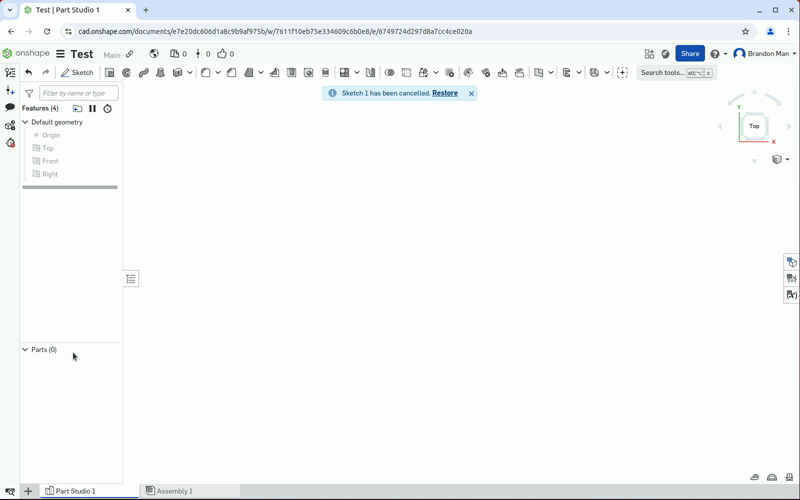
key(shift+p)
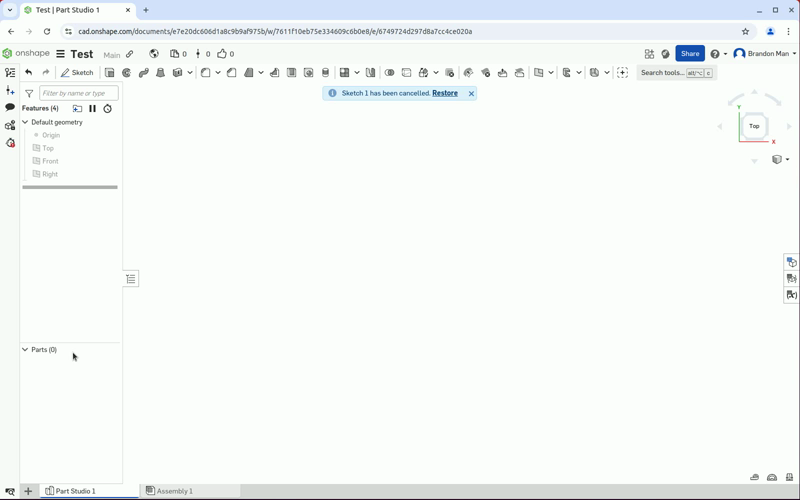
key(space)
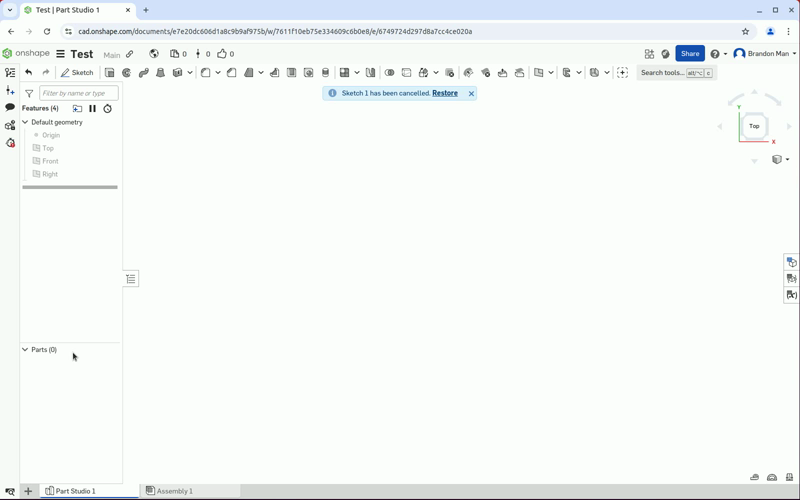
key_down(shift)
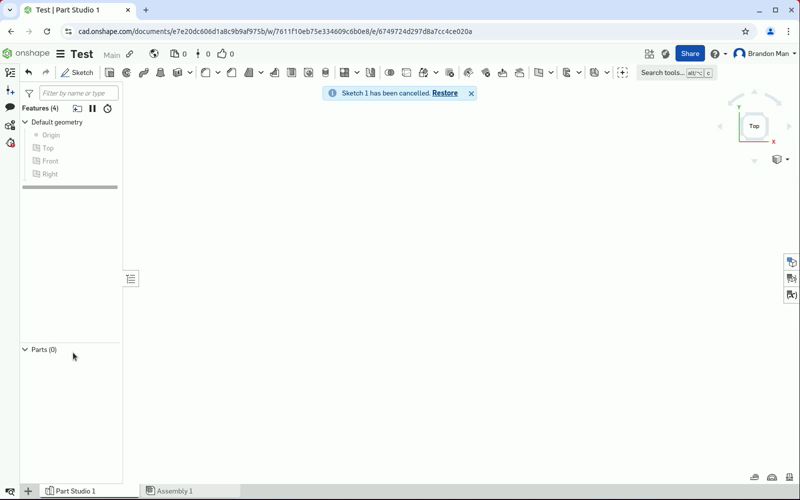
key(up)
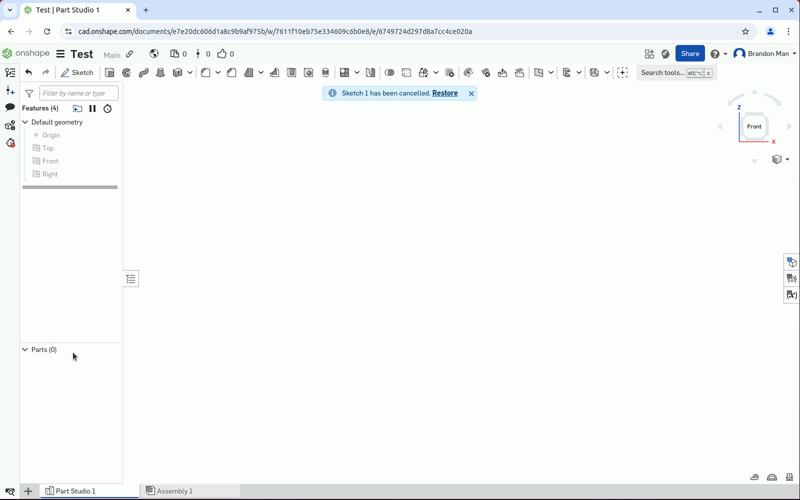
key_up(shift)
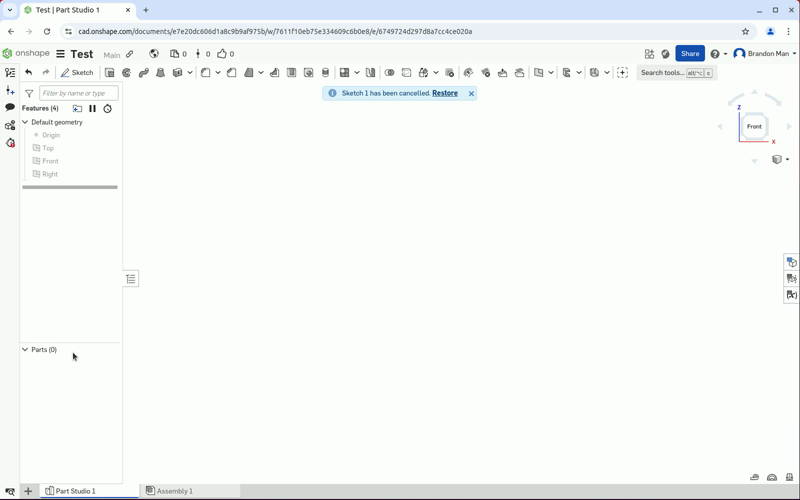
mouse_move(73, 352)
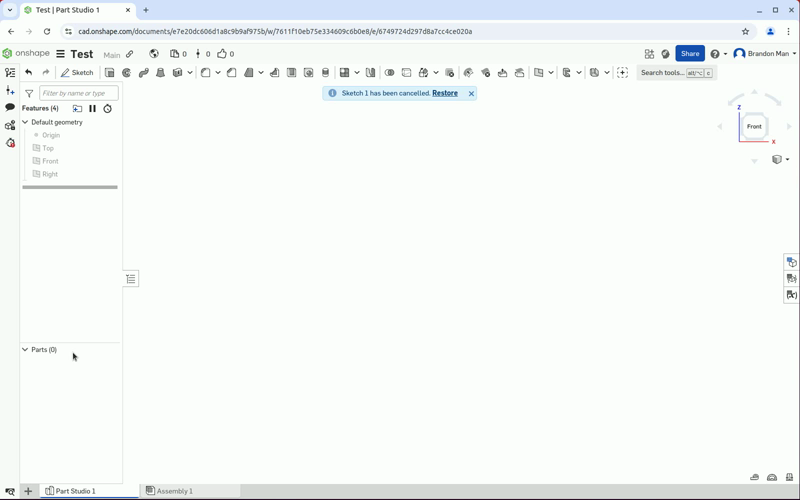
key(shift+y)
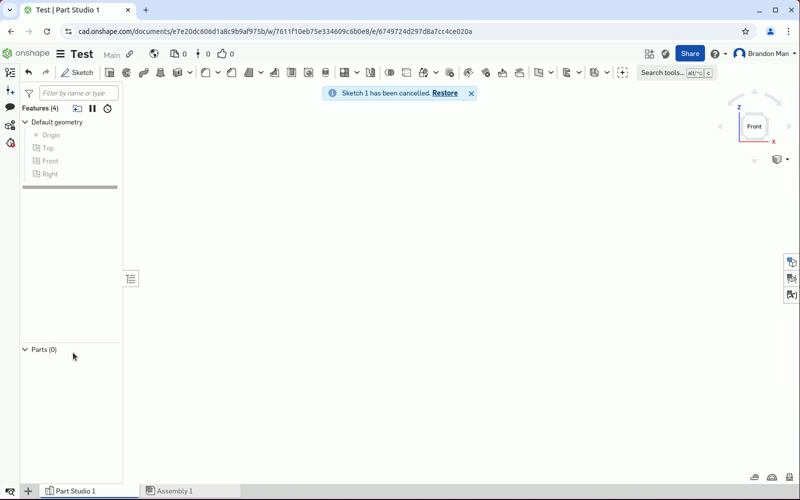
key(shift+s)
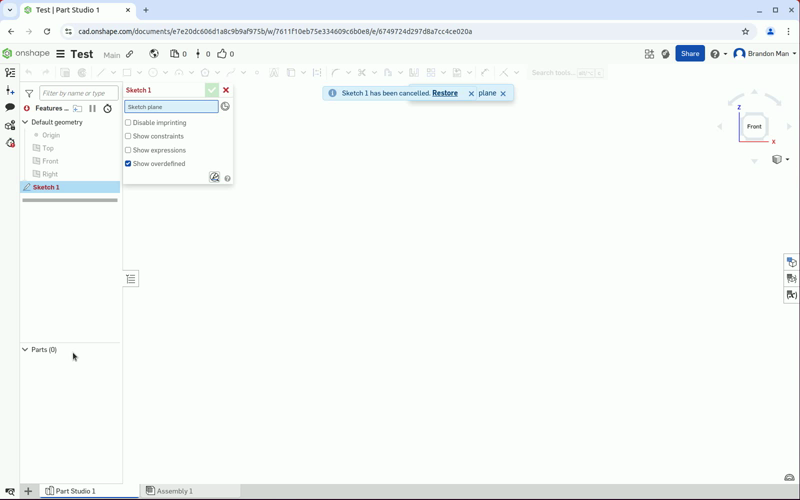
mouse_move(73, 163)
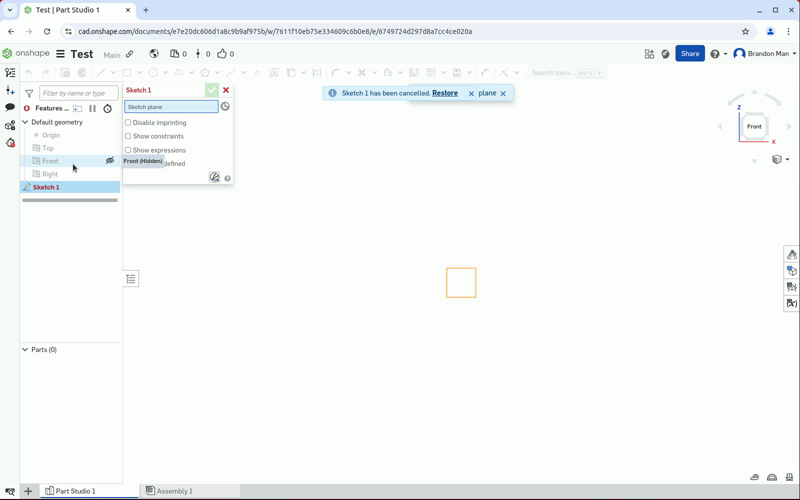
click(73, 163)
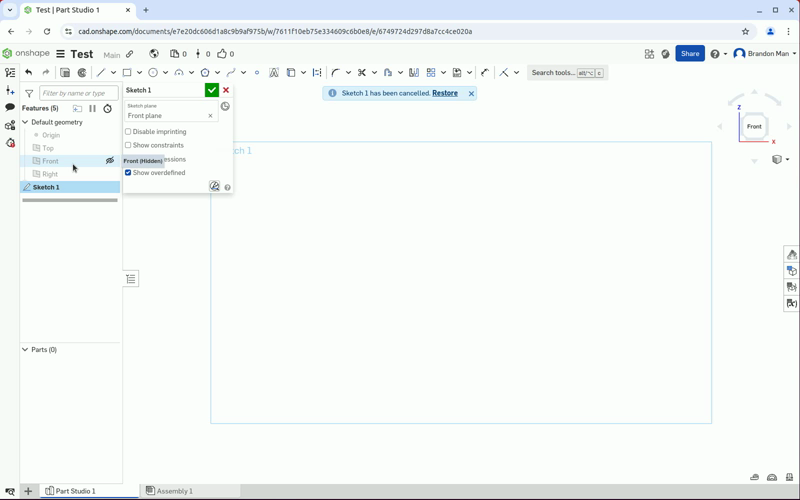
mouse_move(73, 352)
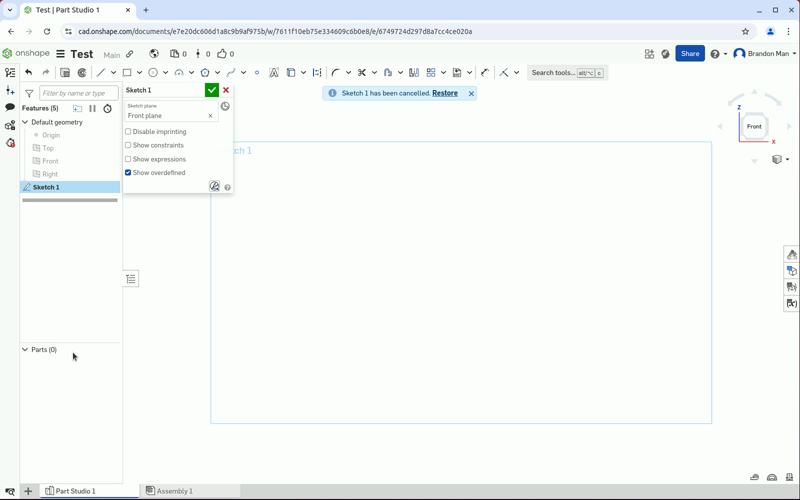
key(y)
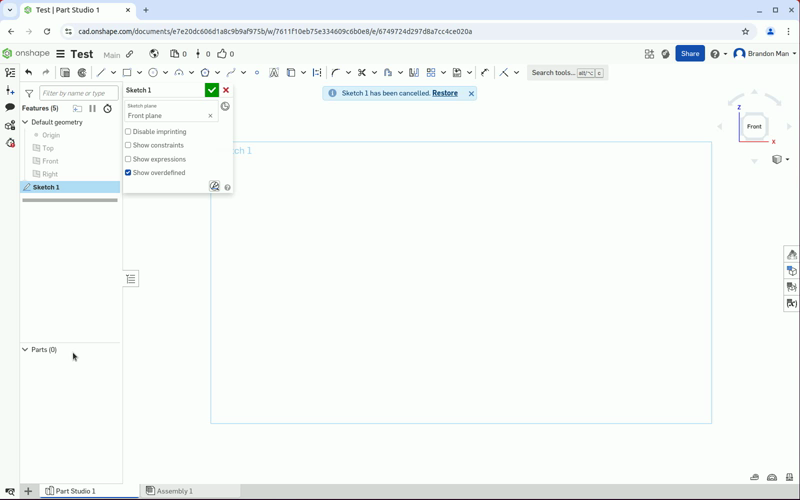
key(l)
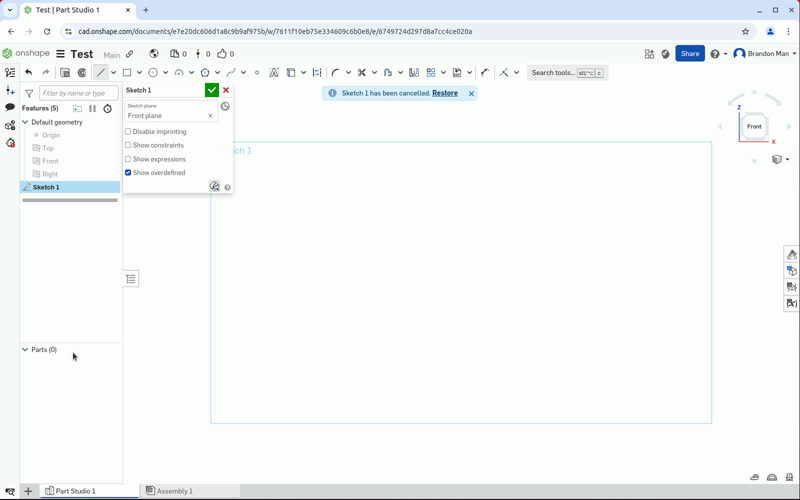
key_down(shift)
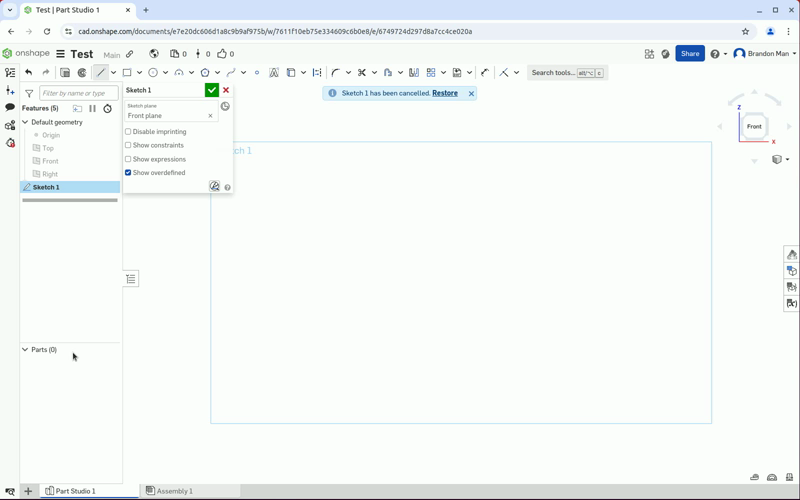
mouse_move(460, 282)
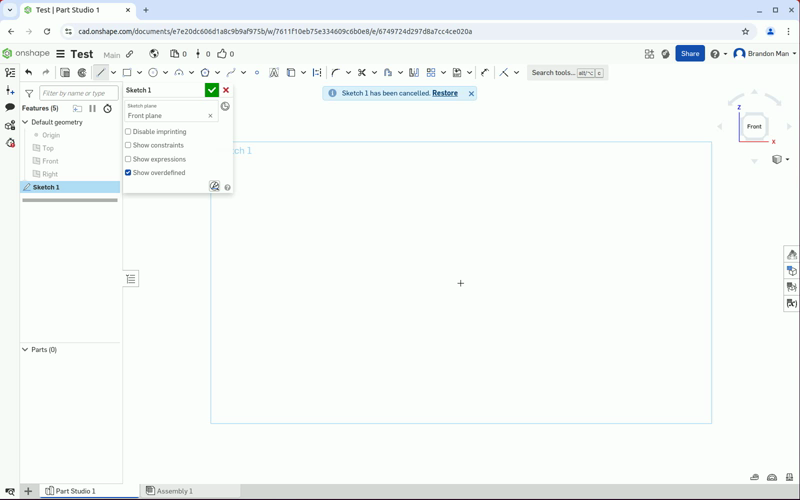
click(460, 282)
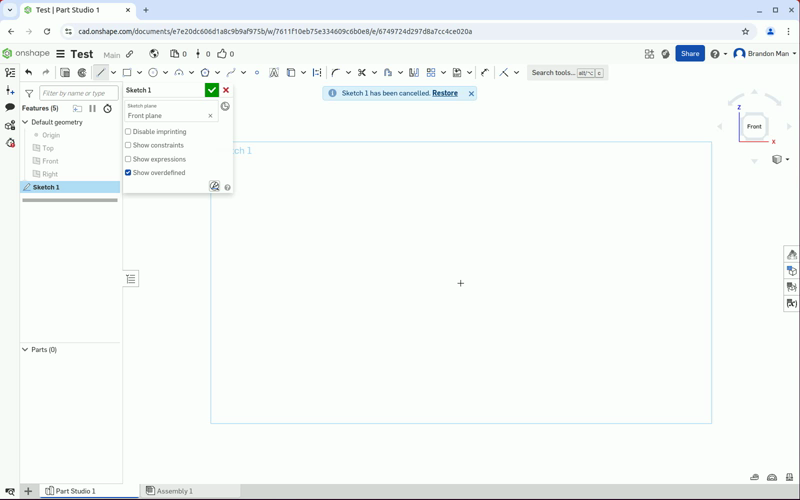
key_up(shift)
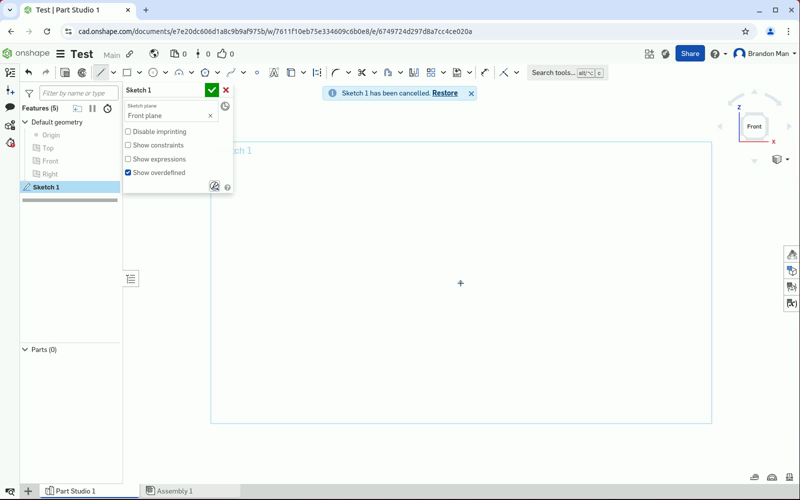
key_down(shift)
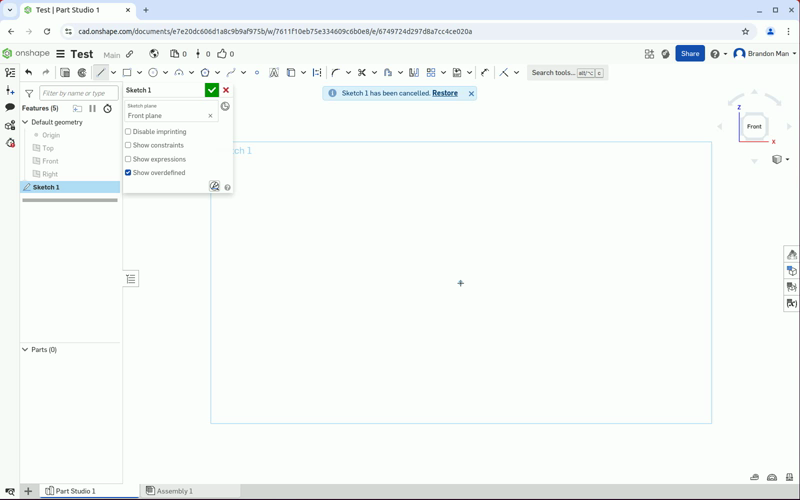
mouse_move(490, 282)
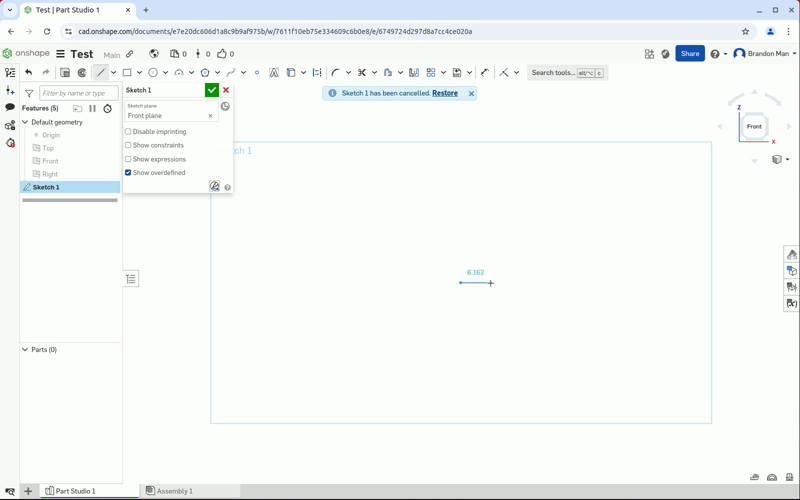
mouse_move(492, 282)
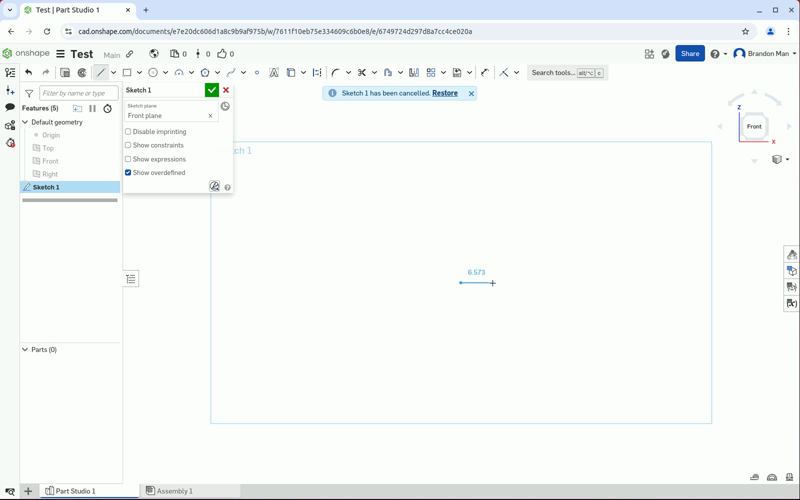
click(492, 282)
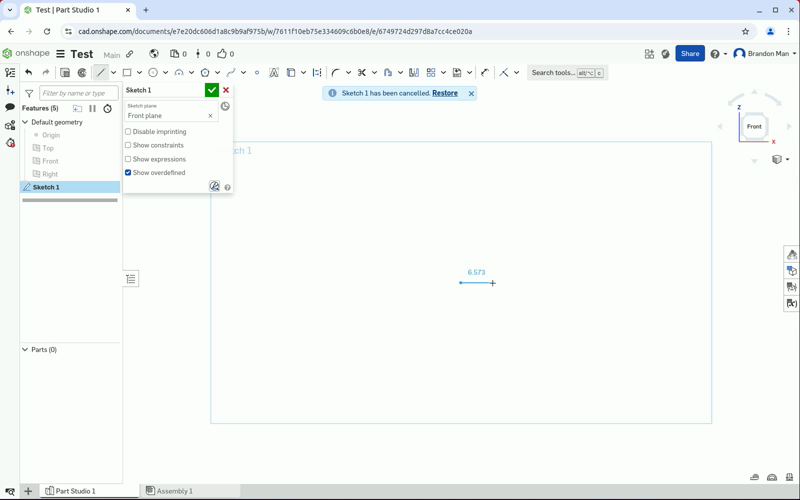
key_up(shift)
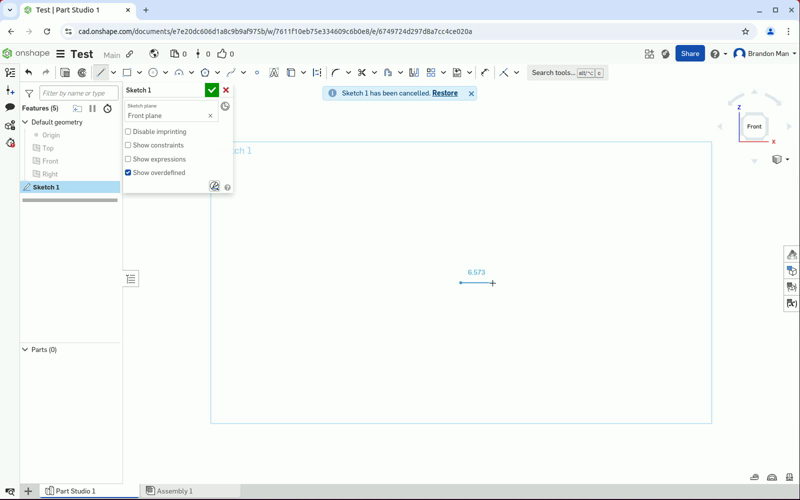
key_down(shift)
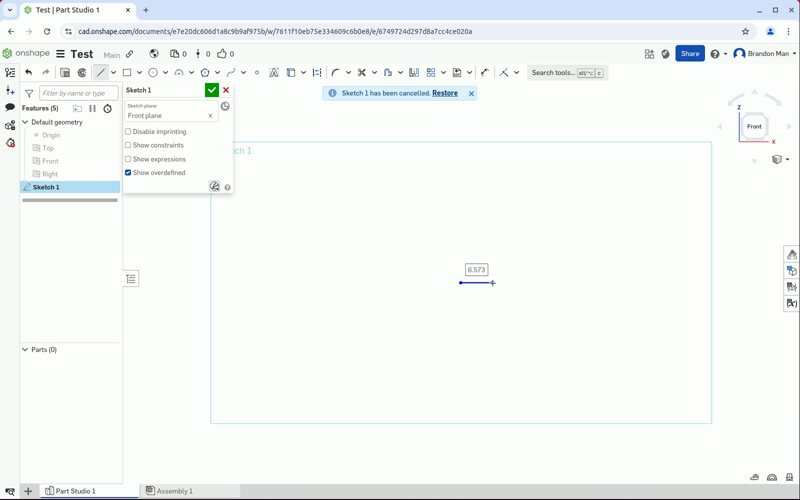
mouse_move(522, 282)
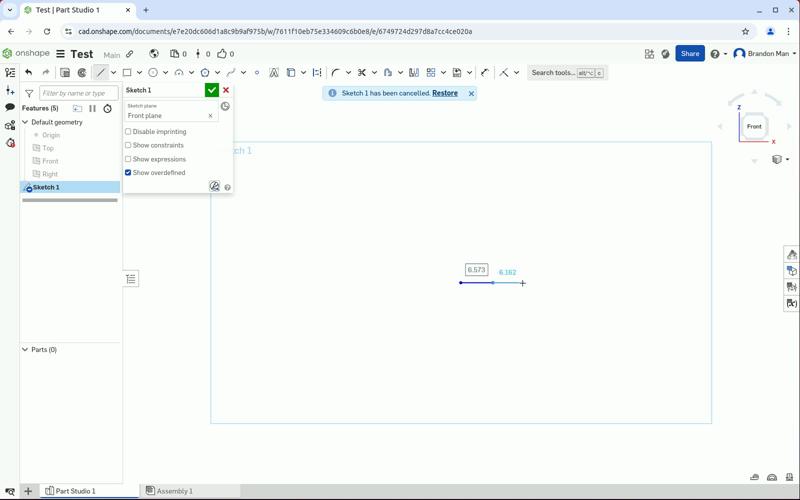
mouse_move(517, 233)
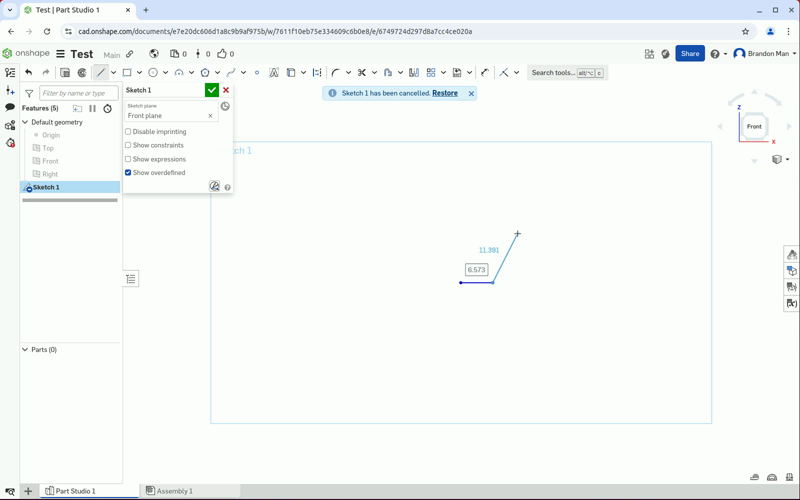
click(517, 233)
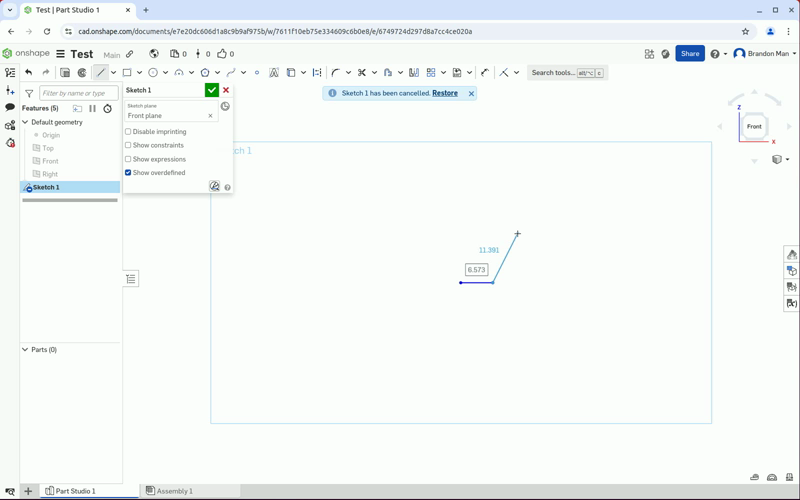
key_up(shift)
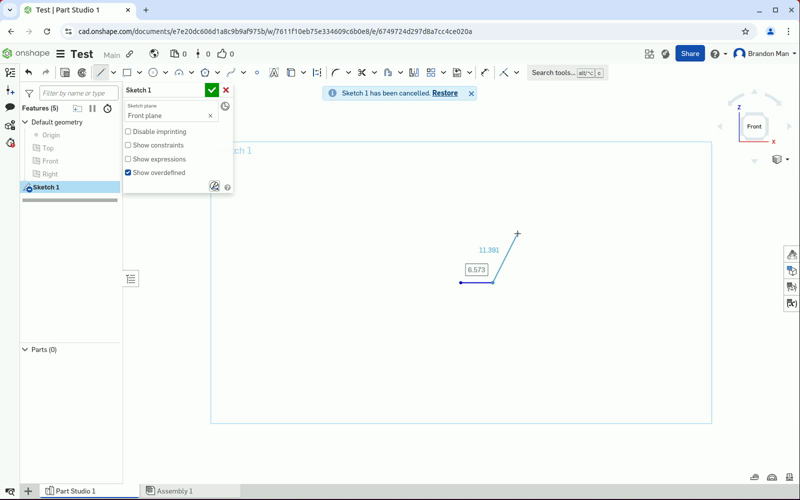
key_down(shift)
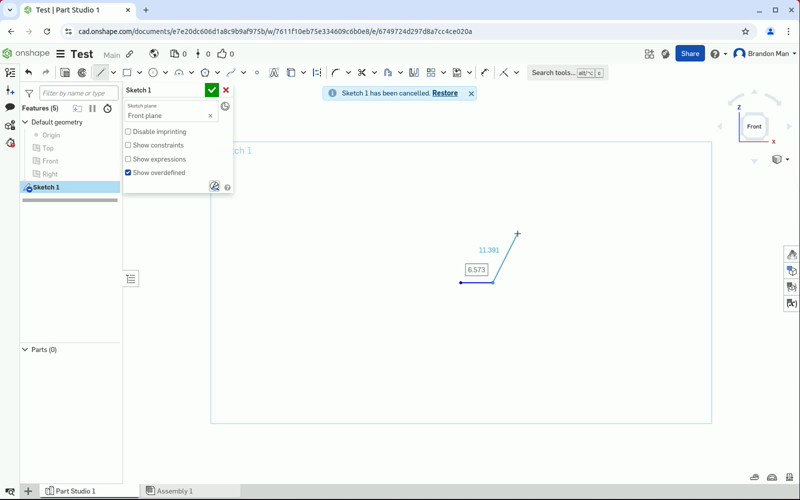
mouse_move(547, 233)
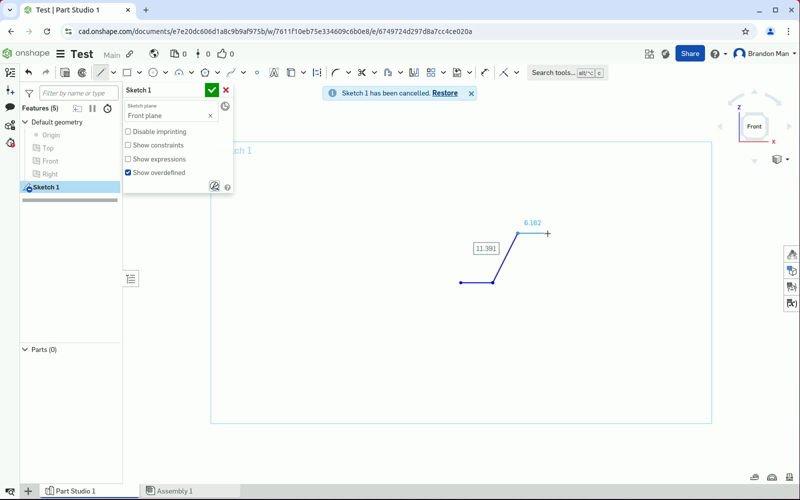
mouse_move(541, 282)
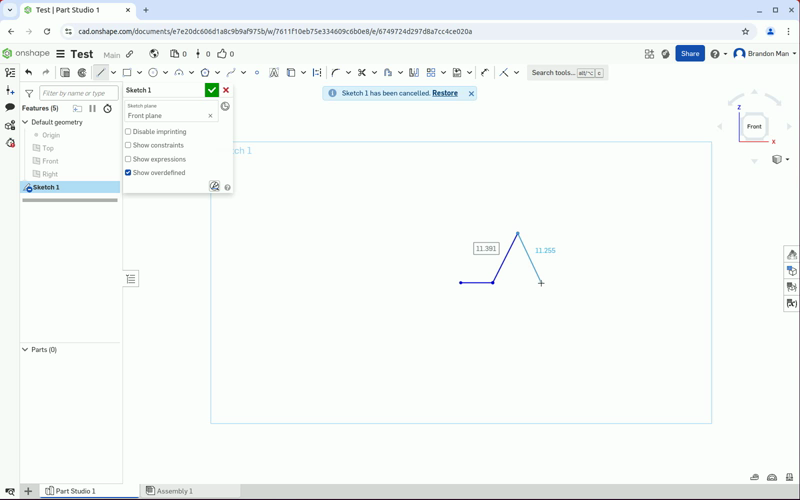
click(541, 282)
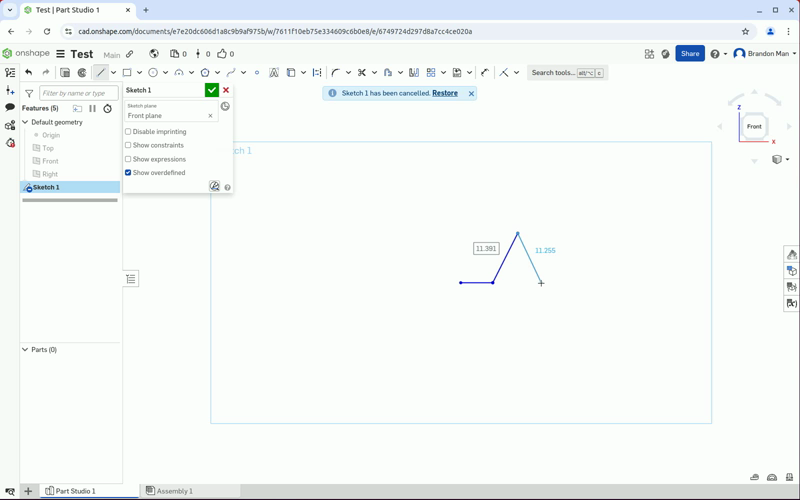
key_up(shift)
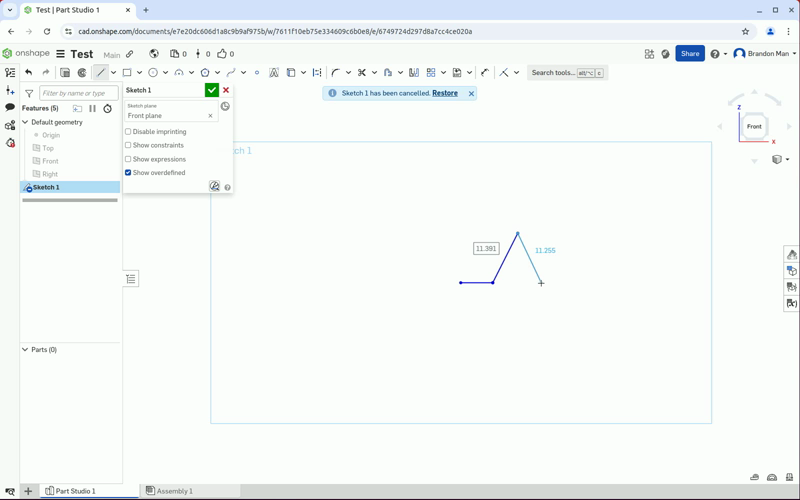
key_down(shift)
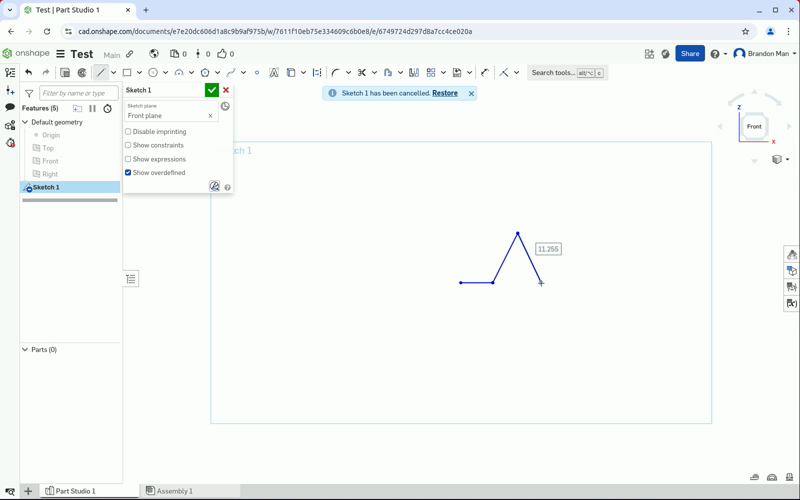
mouse_move(571, 282)
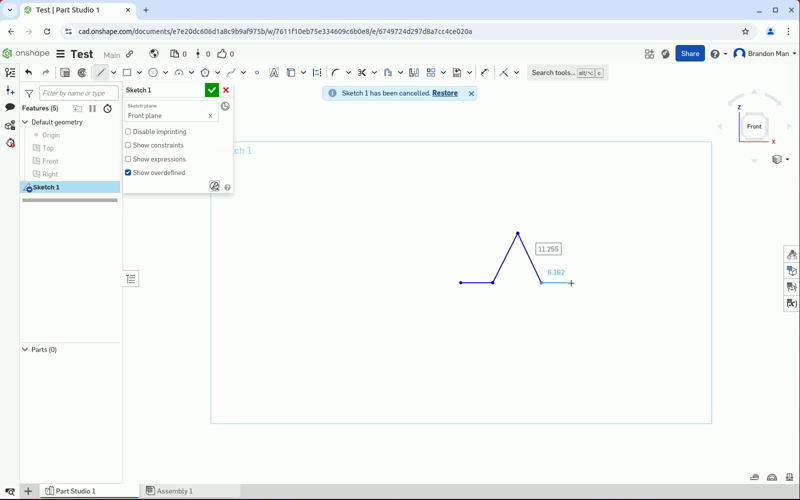
mouse_move(573, 282)
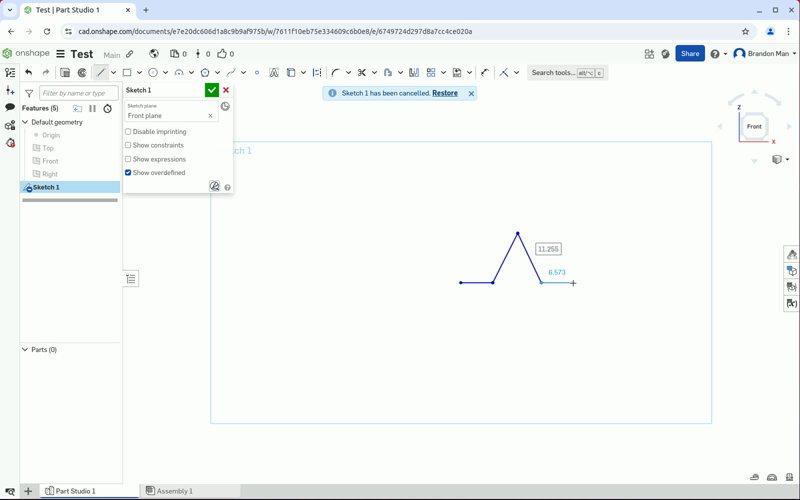
click(573, 282)
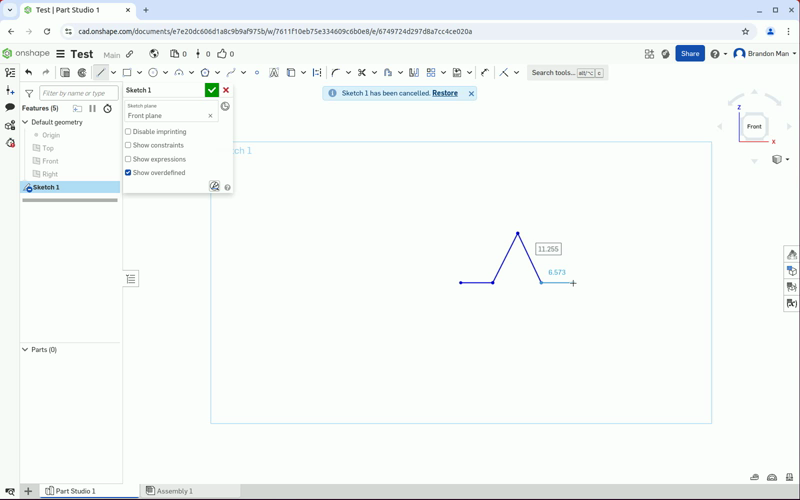
key_up(shift)
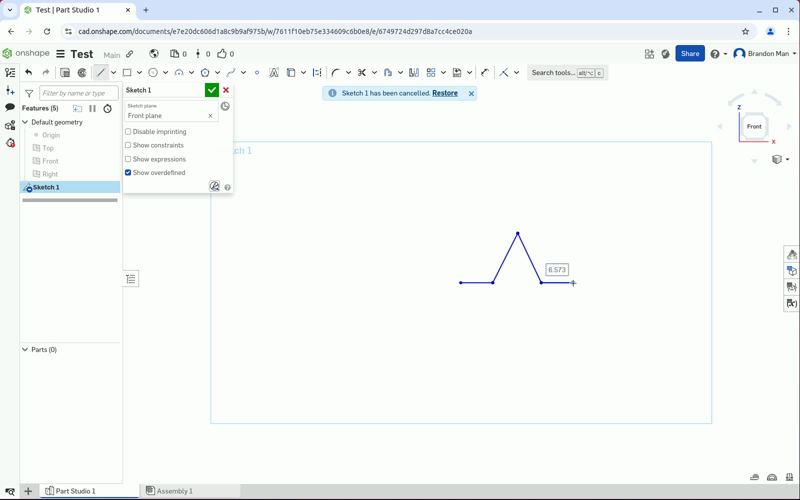
key_down(shift)
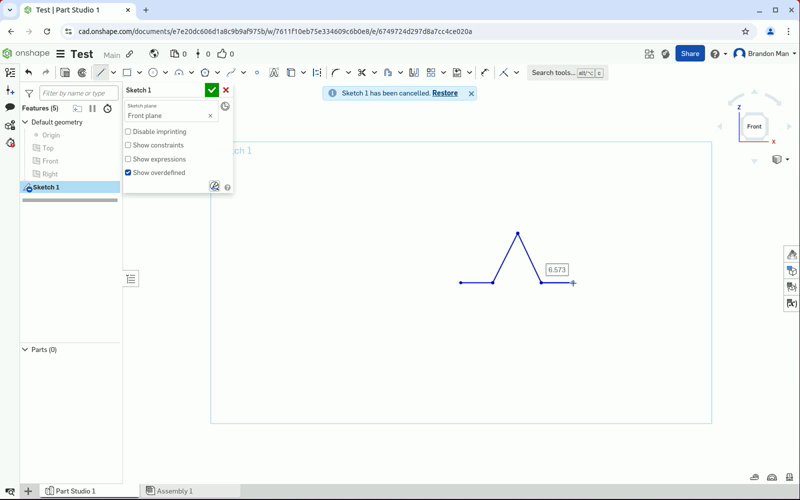
mouse_move(517, 170)
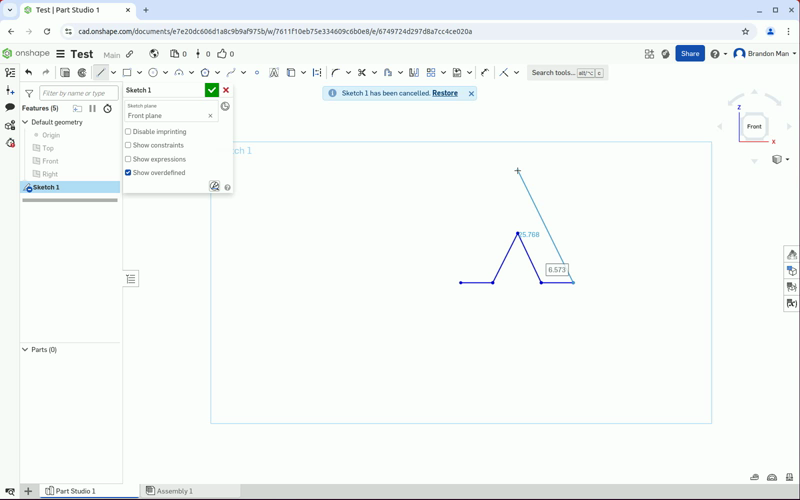
click(517, 170)
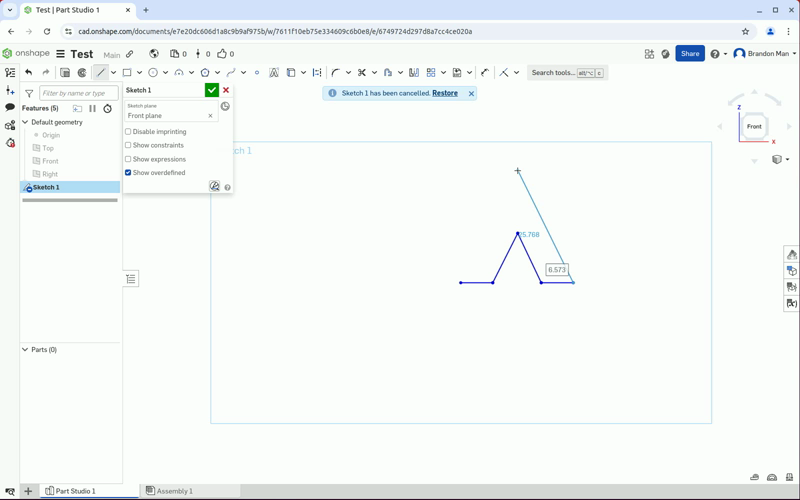
key_up(shift)
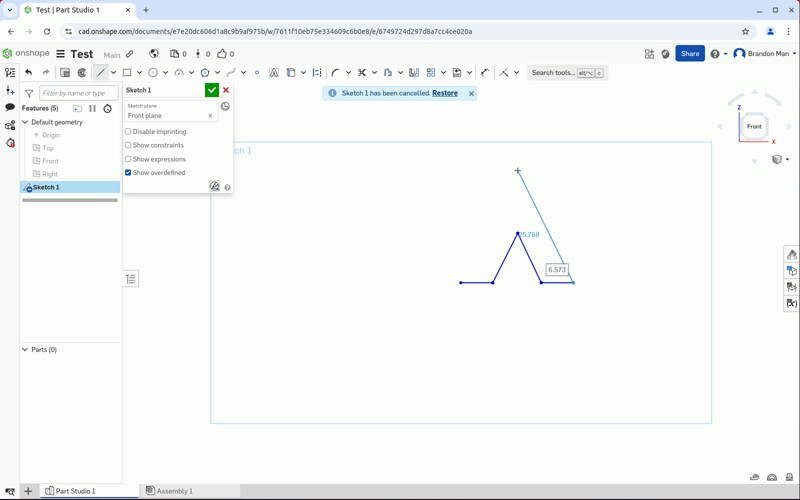
key_down(shift)
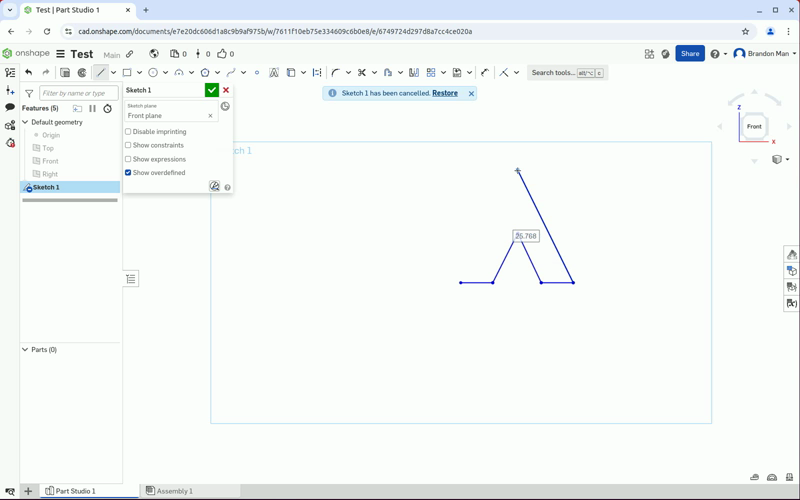
mouse_move(460, 282)
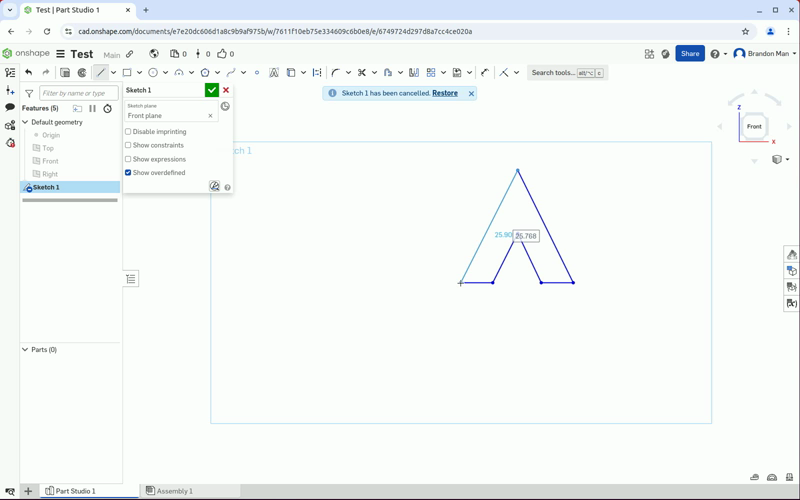
key_up(shift)
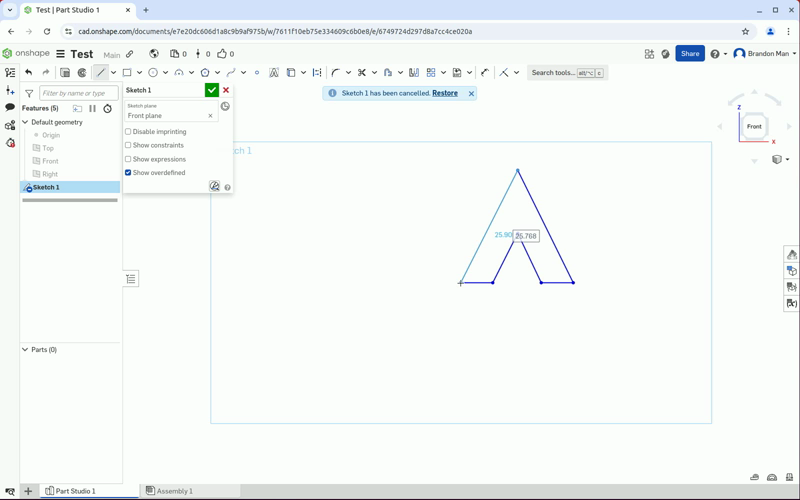
click(460, 282)
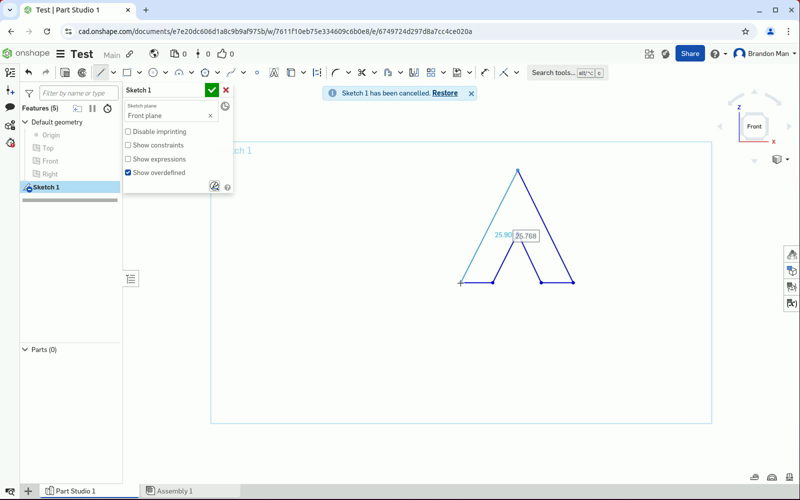
key(esc)
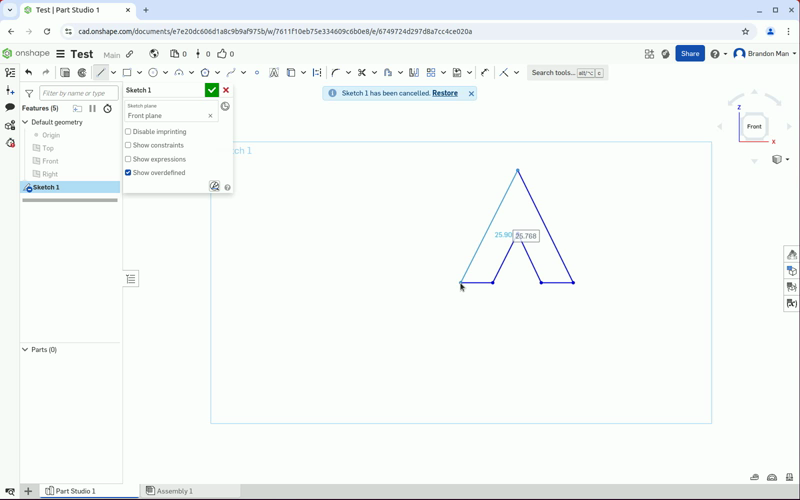
mouse_move(546, 245)
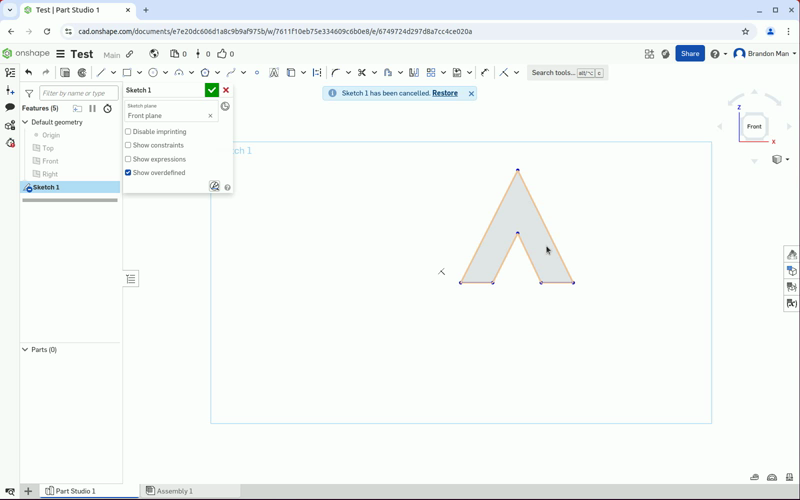
click(546, 245)
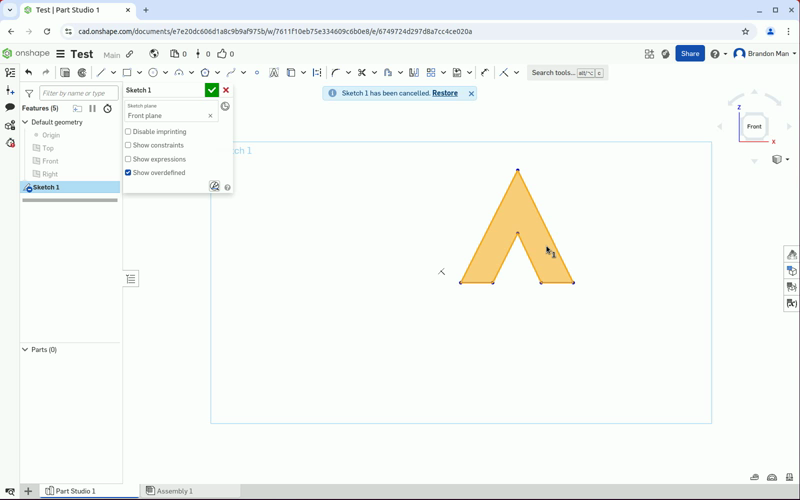
mouse_move(73, 352)
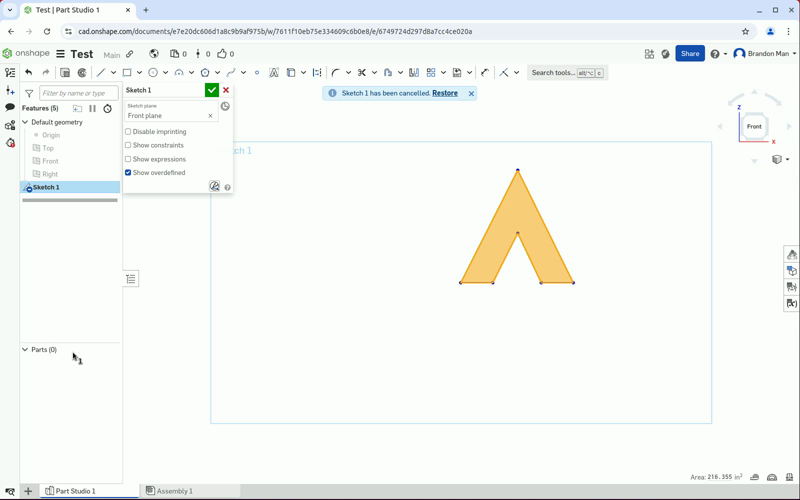
key(shift+y)
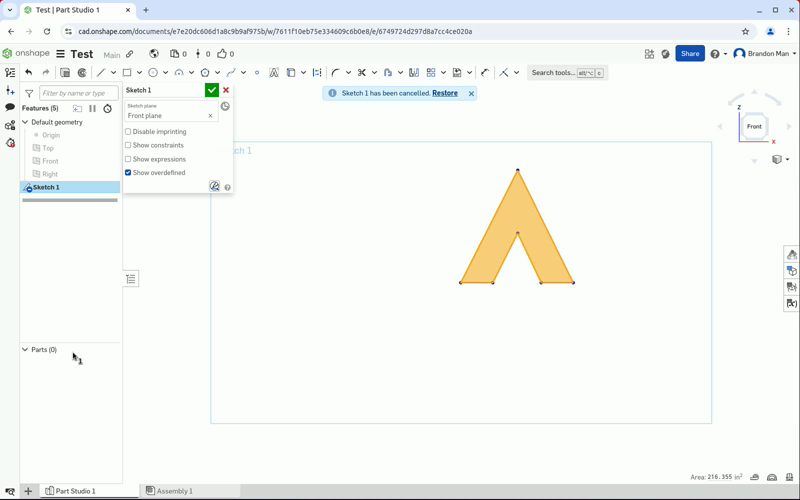
key(shift+e)
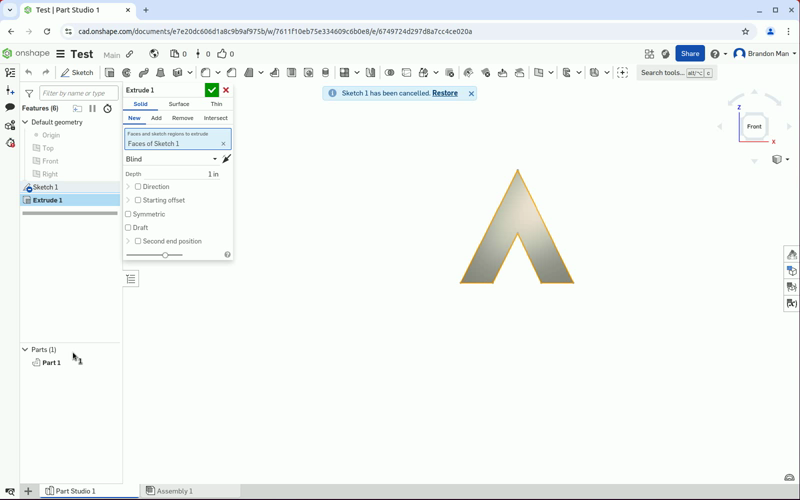
mouse_move(143, 106)
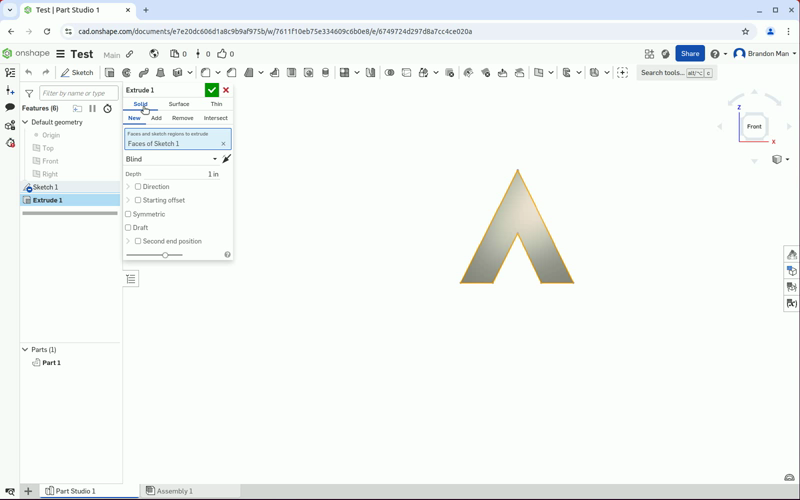
click(143, 106)
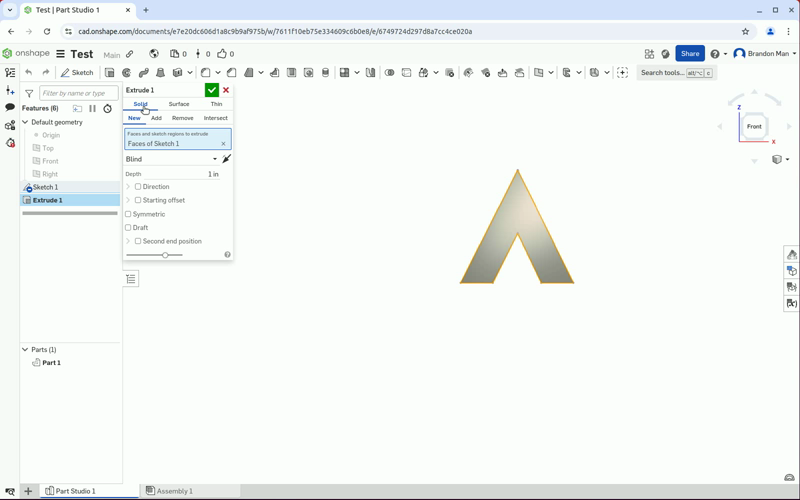
mouse_move(137, 120)
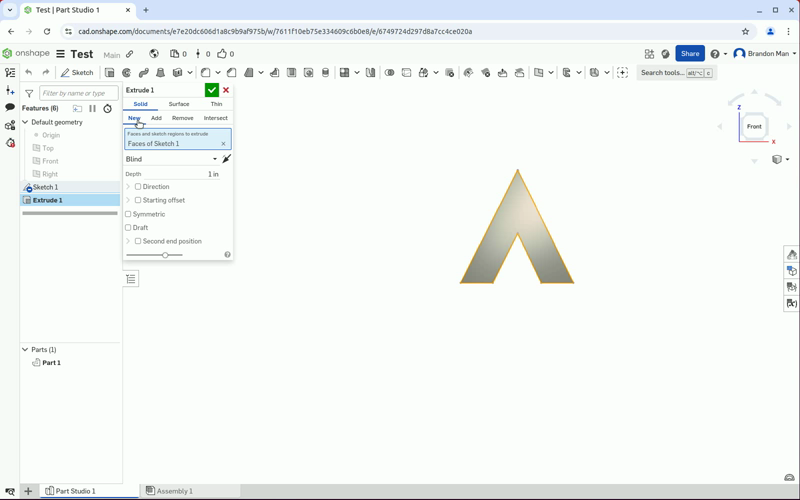
click(137, 120)
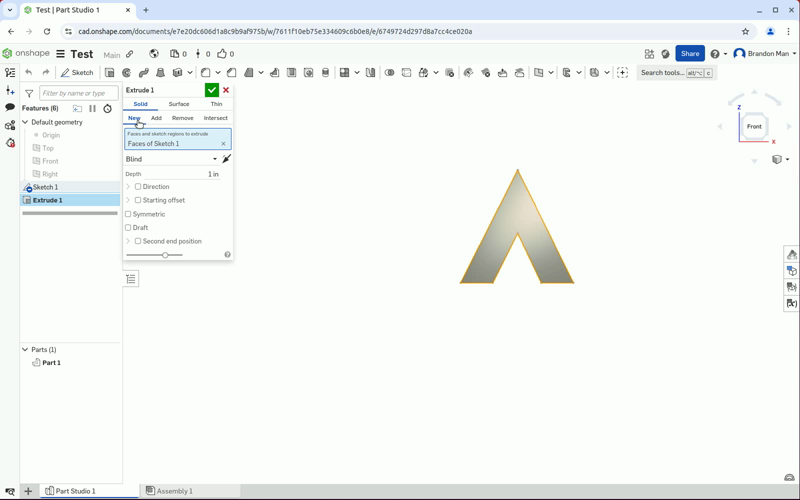
key(tab, 4)
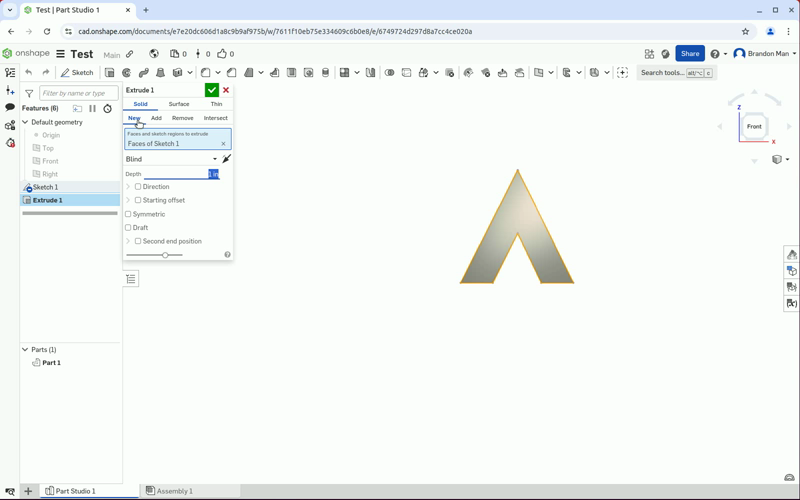
text(5.777)
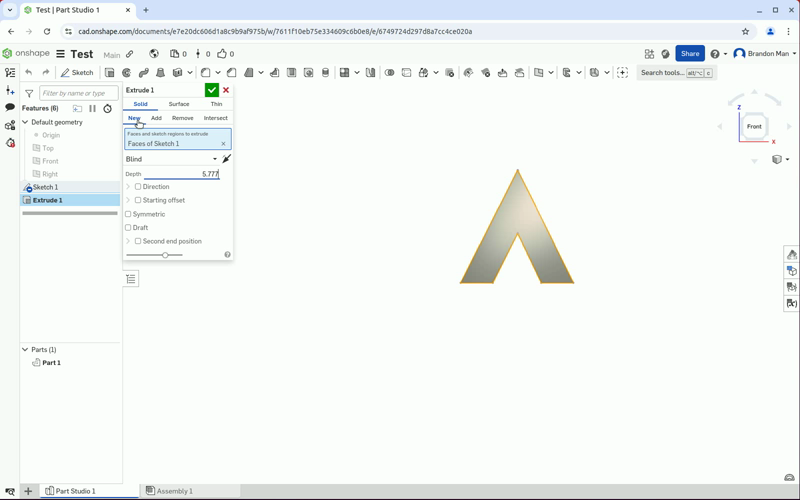
key(enter)
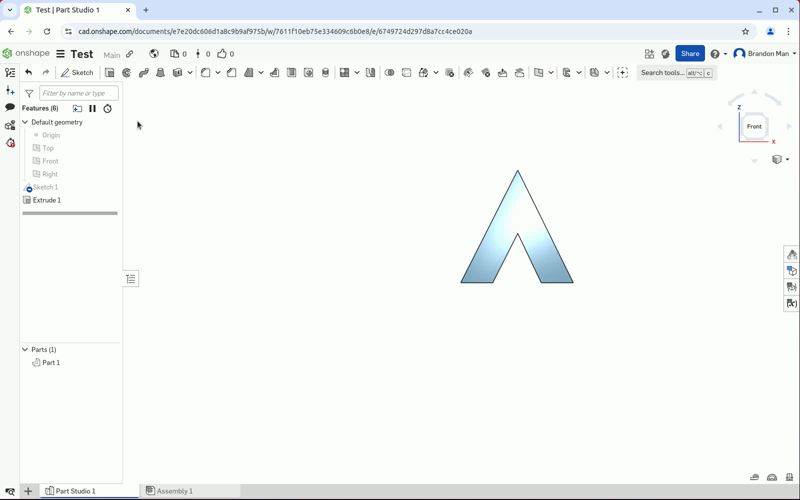
key(shift+h)
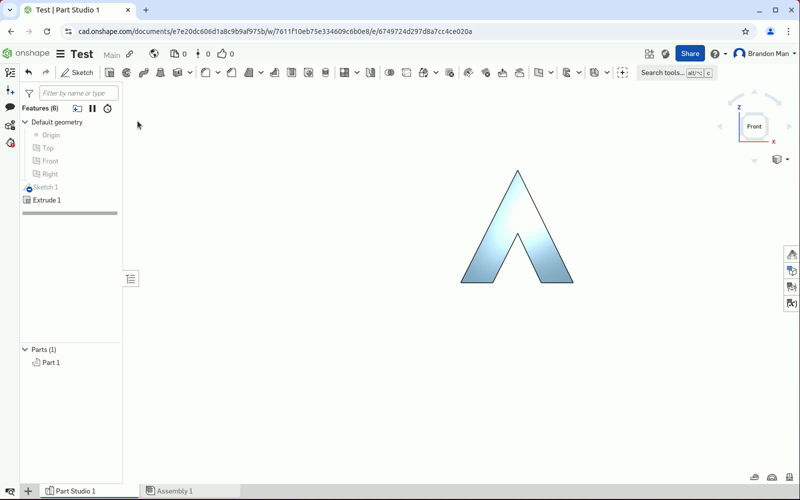
key(shift+h)
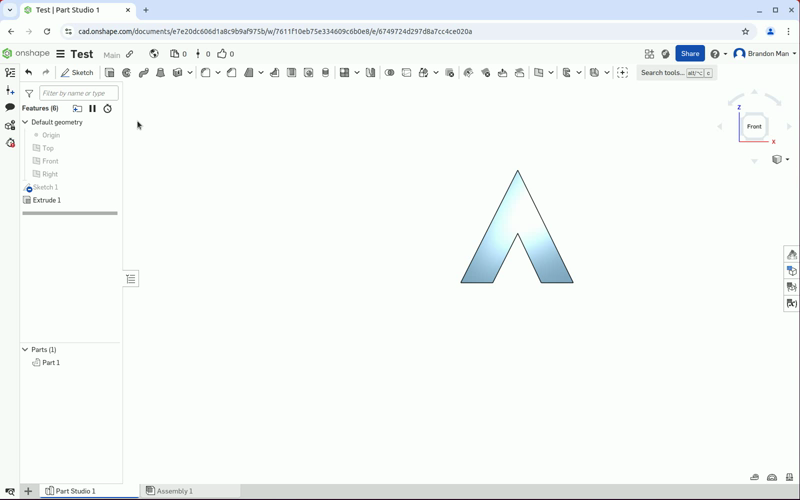
mouse_move(73, 189)
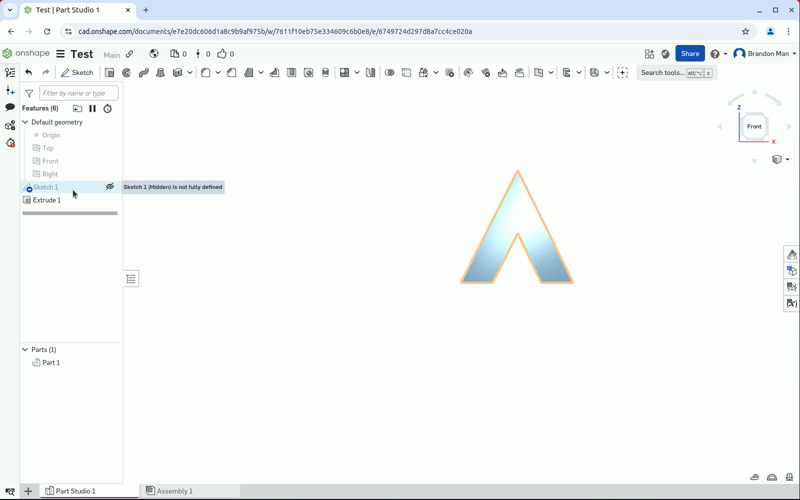
click(73, 189)
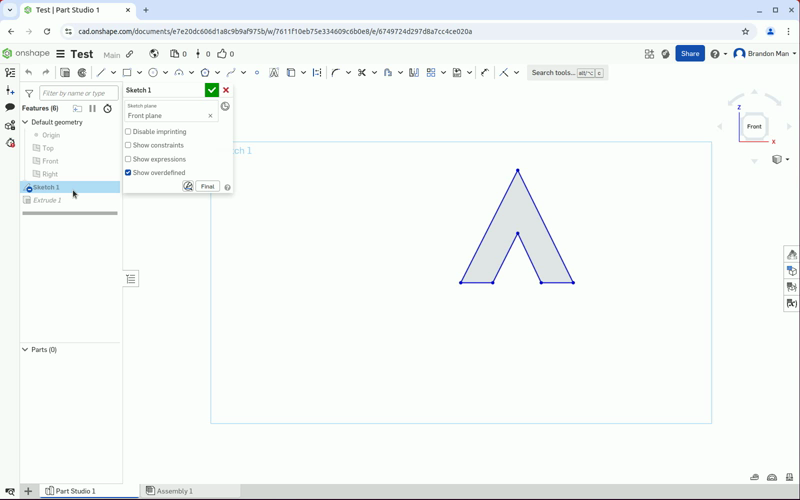
mouse_move(229, 92)
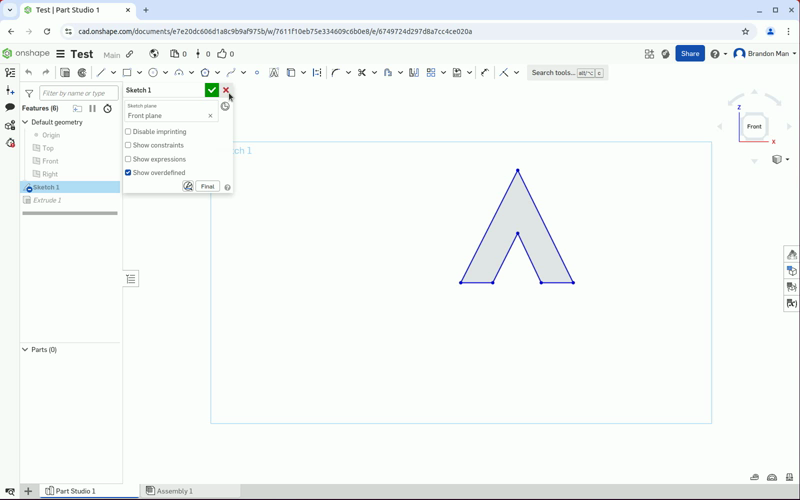
click(229, 92)
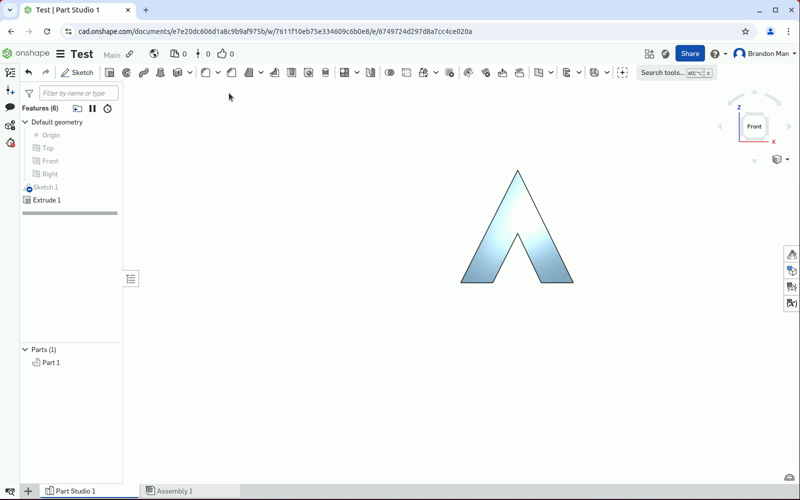
mouse_move(541, 75)
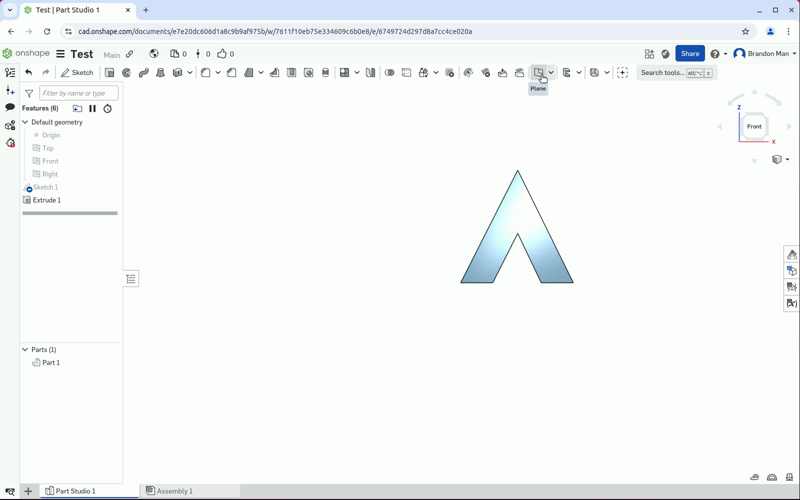
click(541, 75)
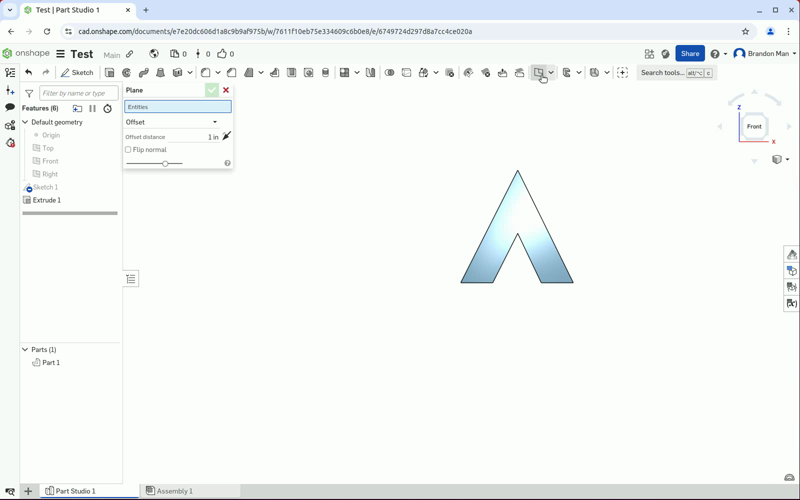
mouse_move(73, 163)
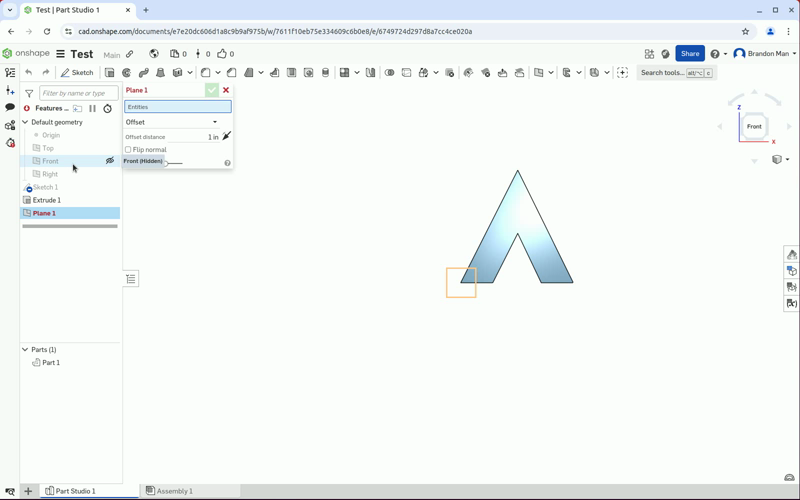
click(73, 163)
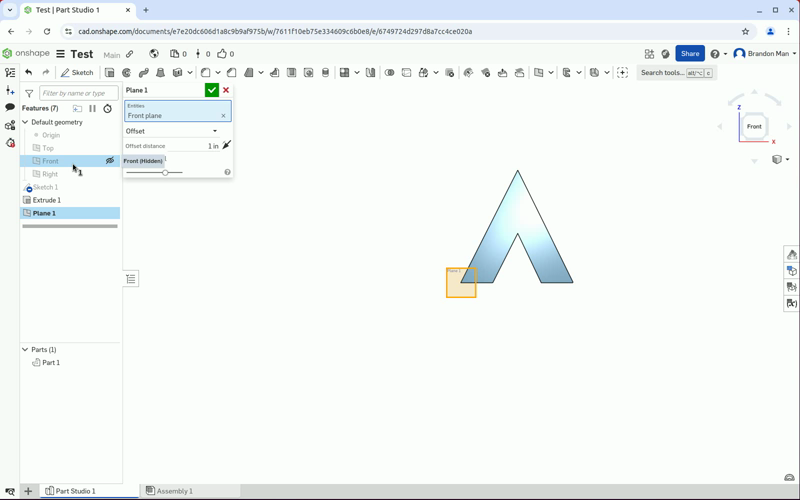
key(tab, 2)
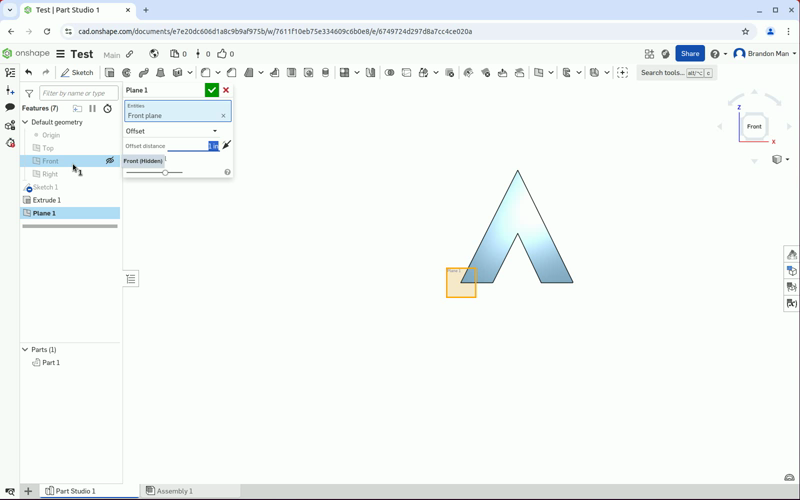
text(5.792)
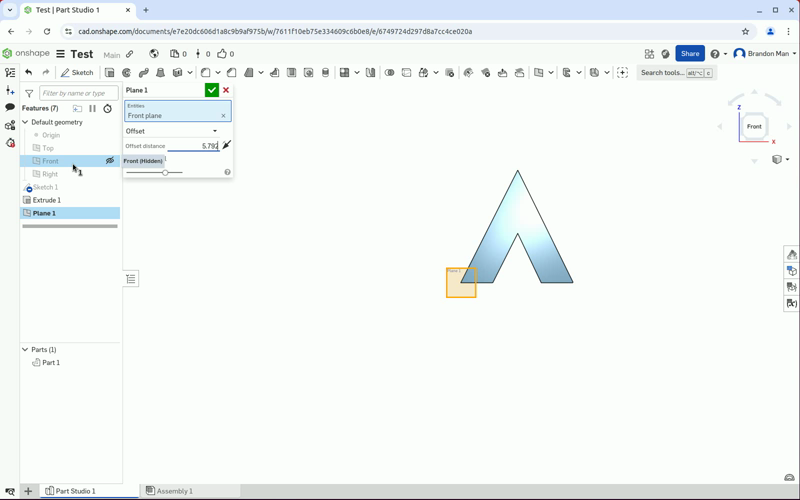
key(enter, 2)
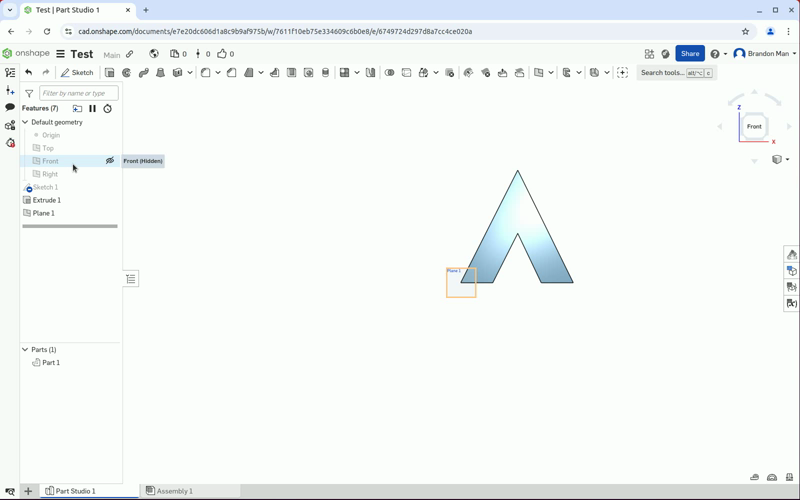
key(shift+s)
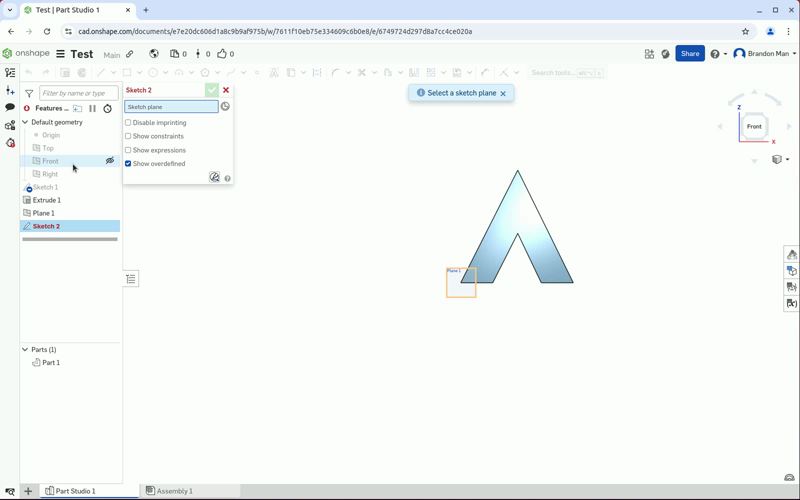
mouse_move(73, 215)
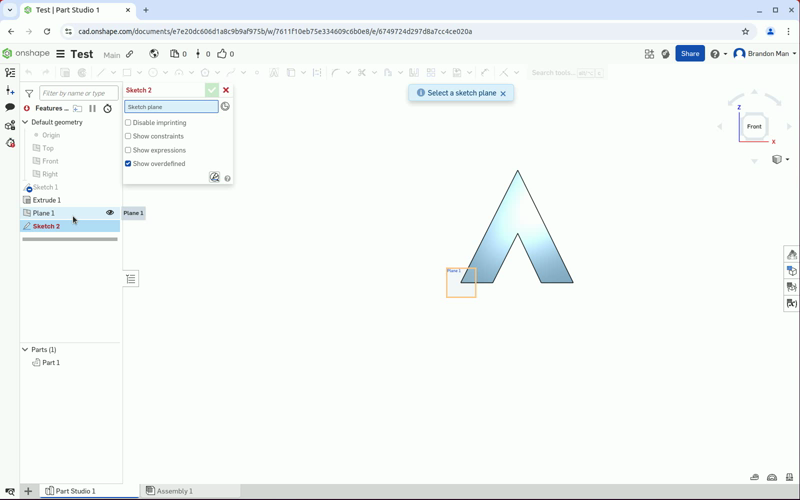
click(73, 215)
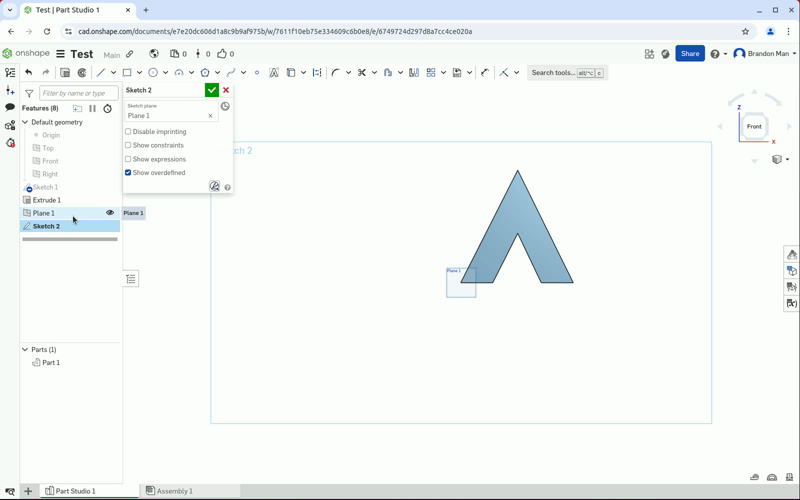
mouse_move(73, 352)
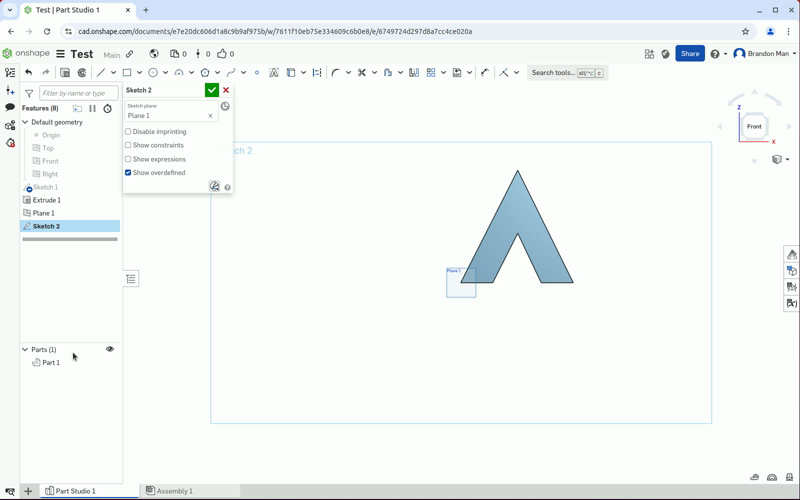
key(y)
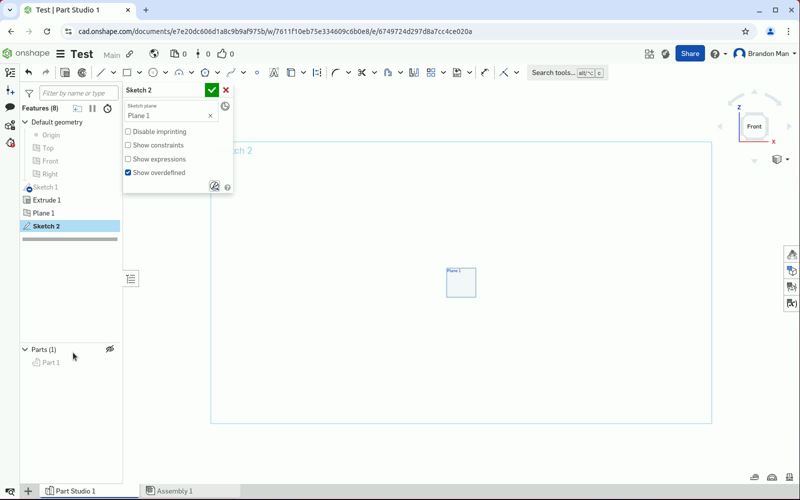
key(c)
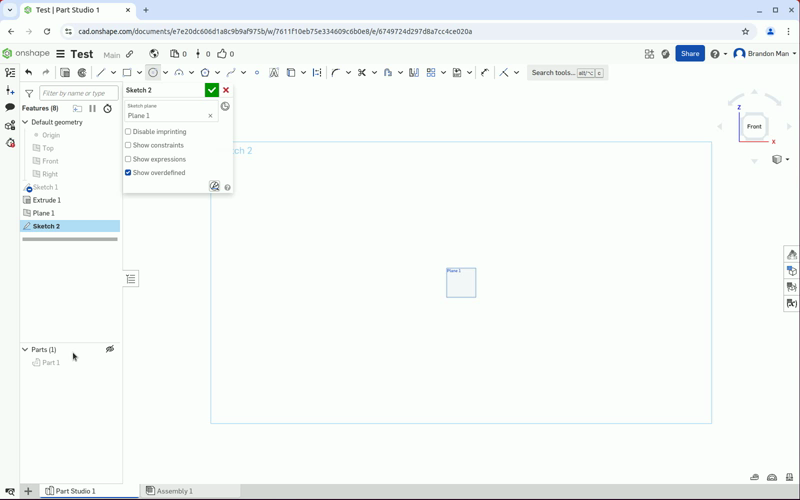
key_down(shift)
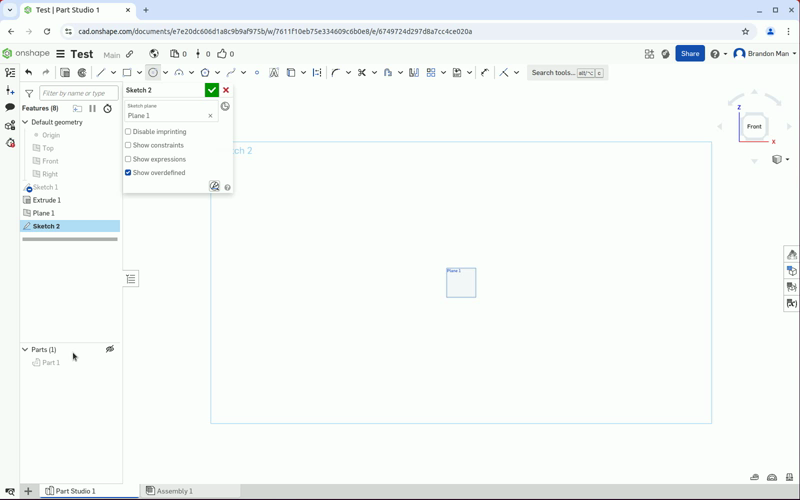
mouse_move(517, 204)
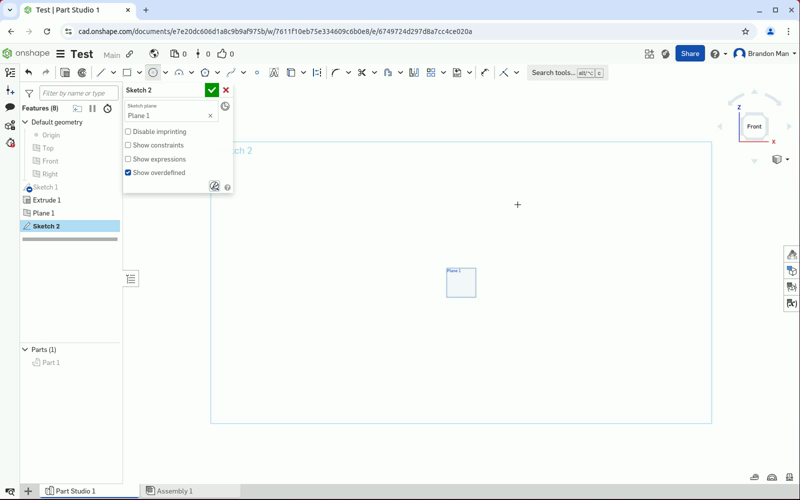
click(517, 204)
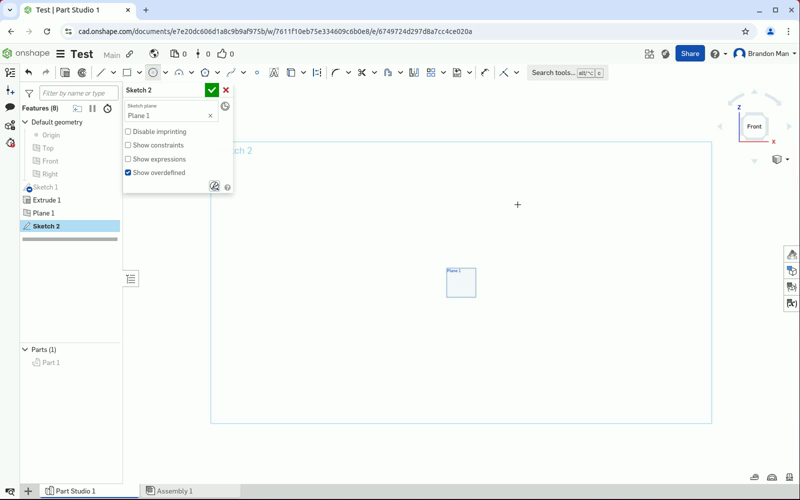
key_up(shift)
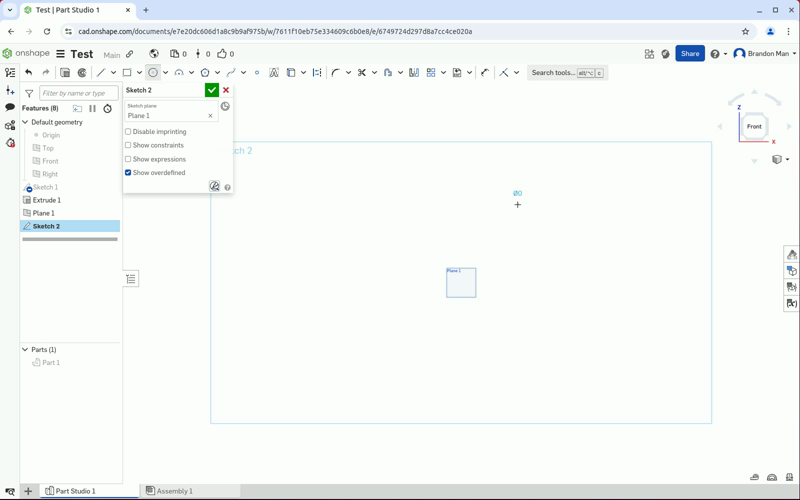
mouse_move(522, 204)
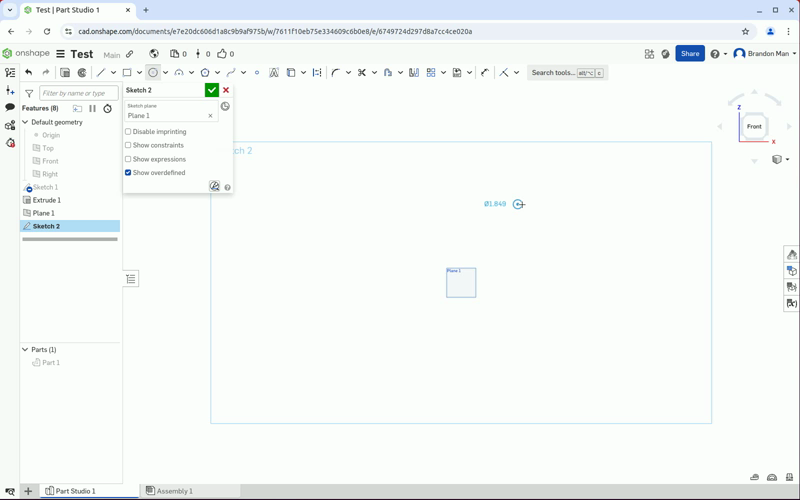
click(522, 204)
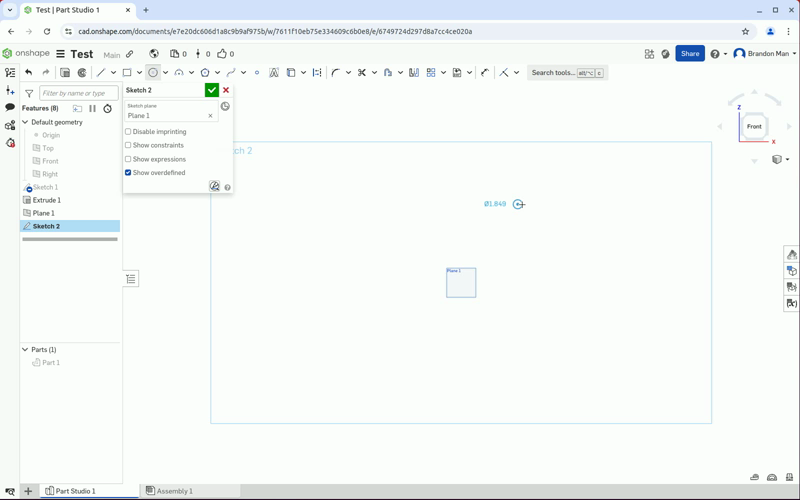
key(esc)
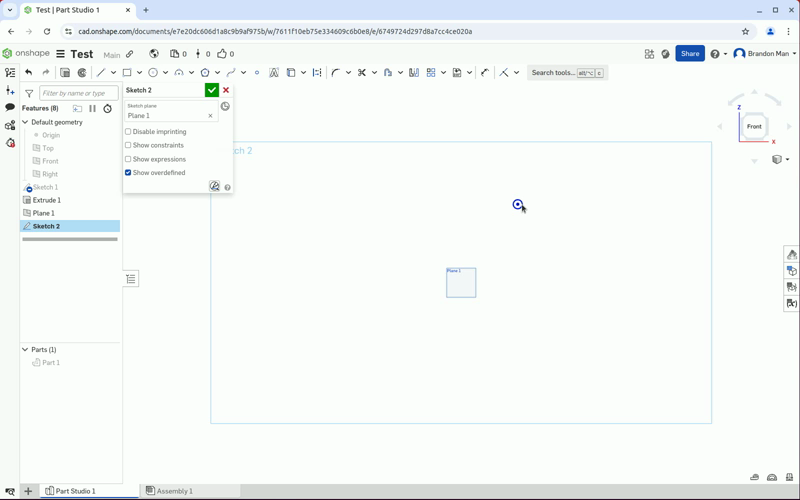
mouse_move(519, 204)
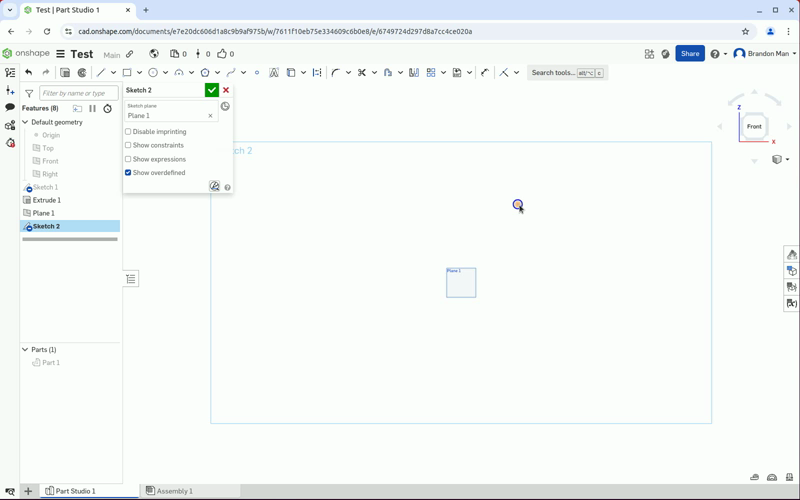
scroll(6)
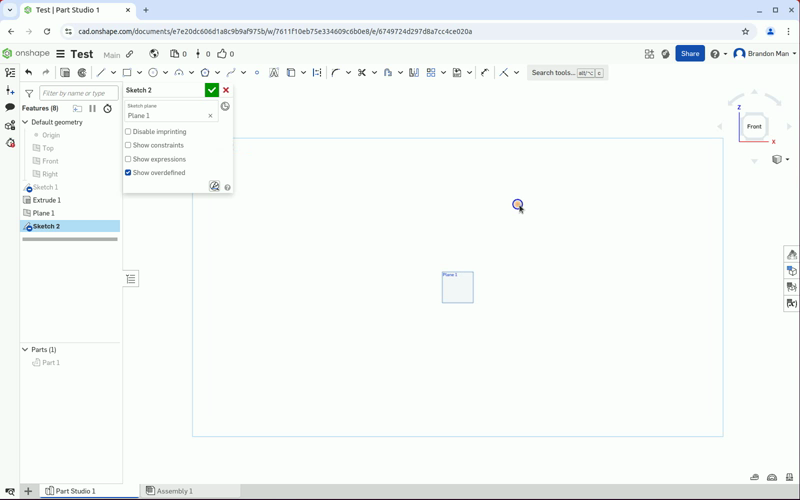
scroll(6)
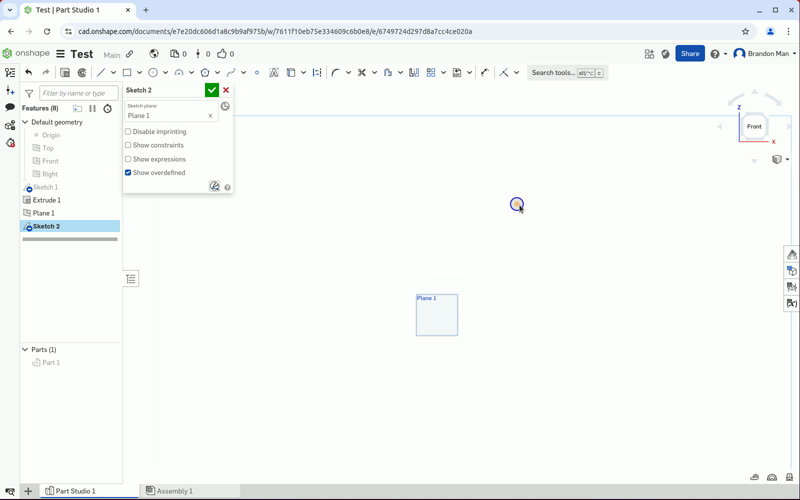
scroll(6)
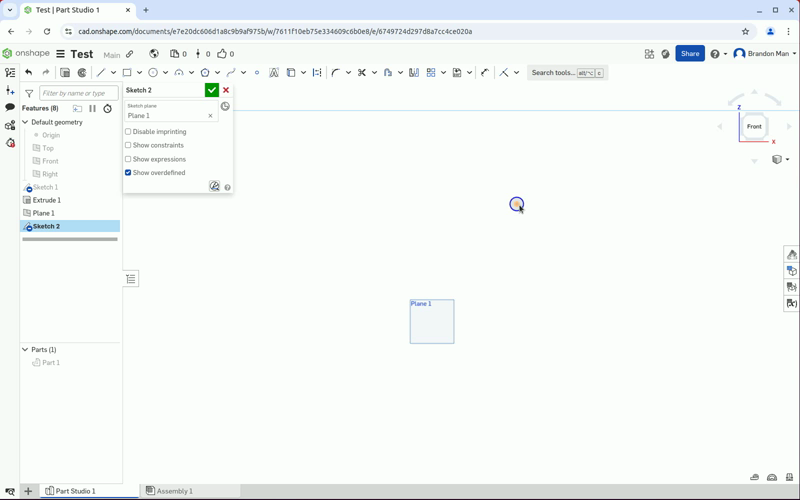
scroll(6)
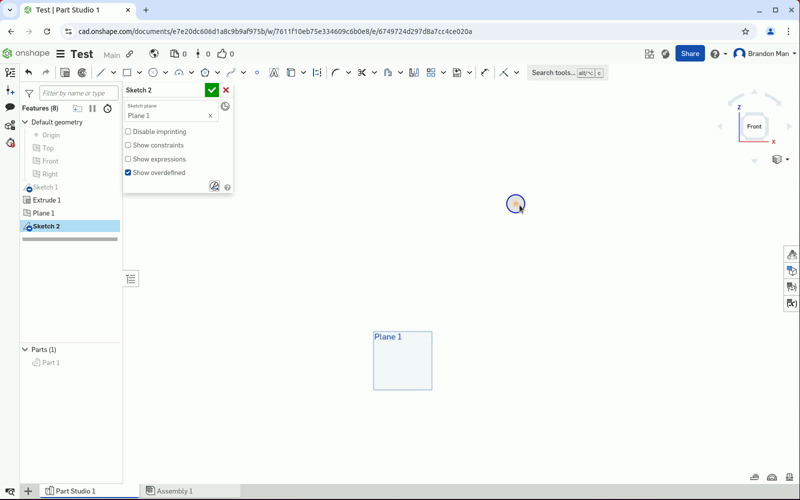
scroll(6)
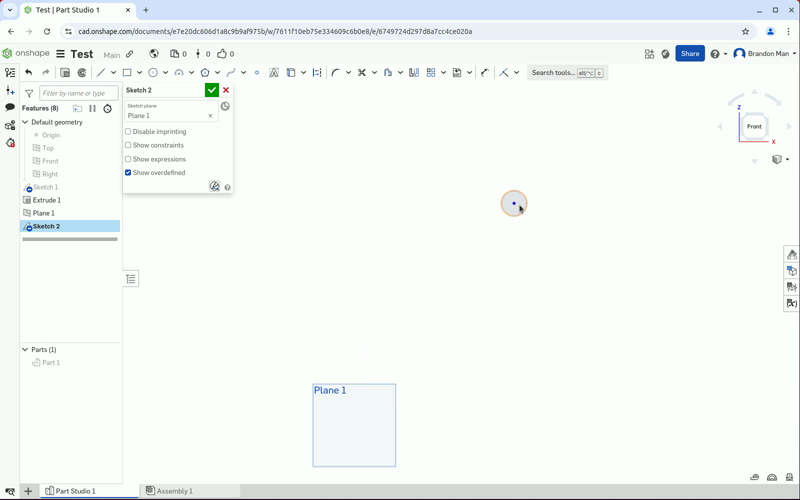
scroll(6)
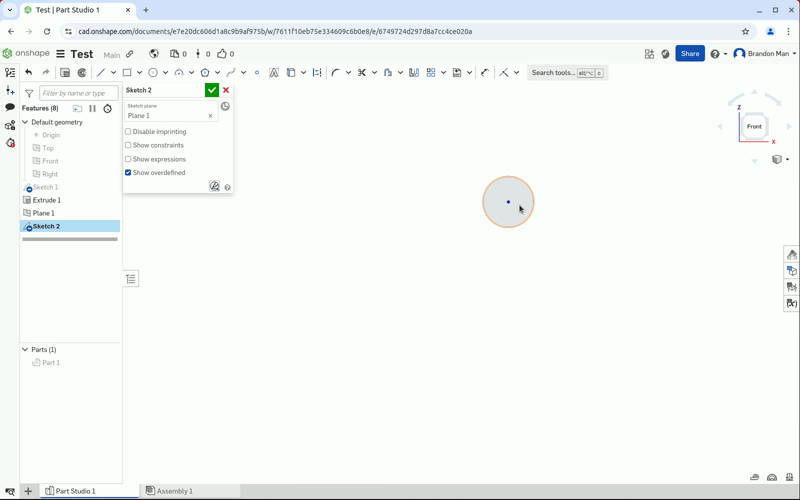
scroll(6)
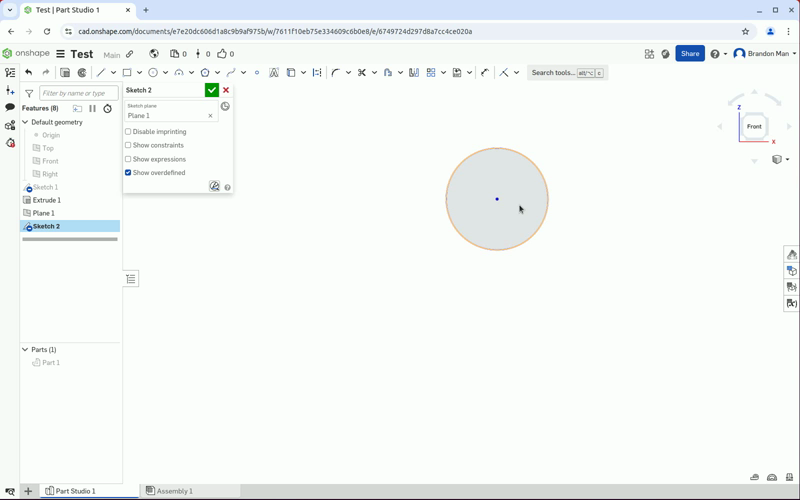
click(519, 204)
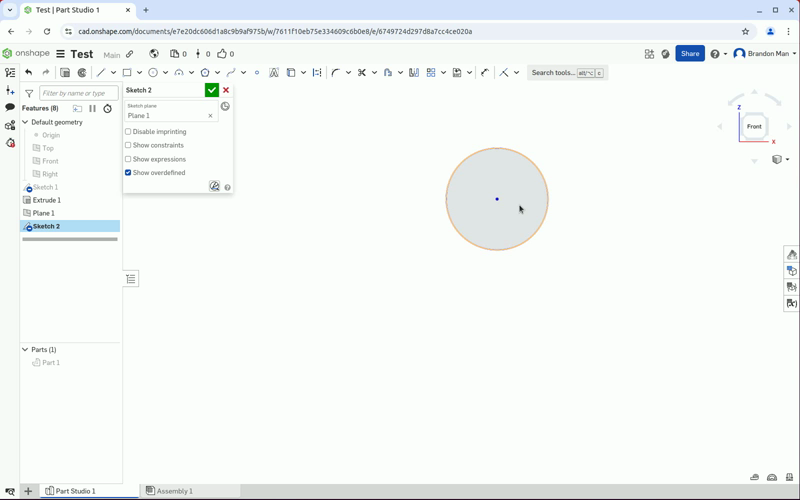
scroll(-6)
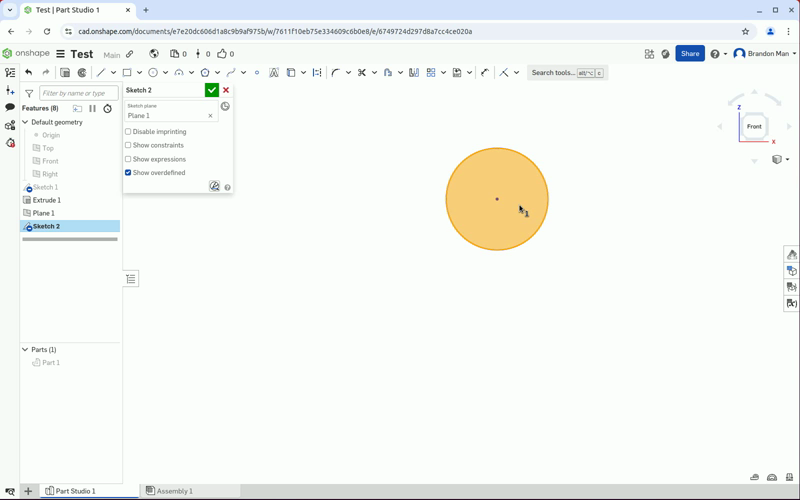
scroll(-6)
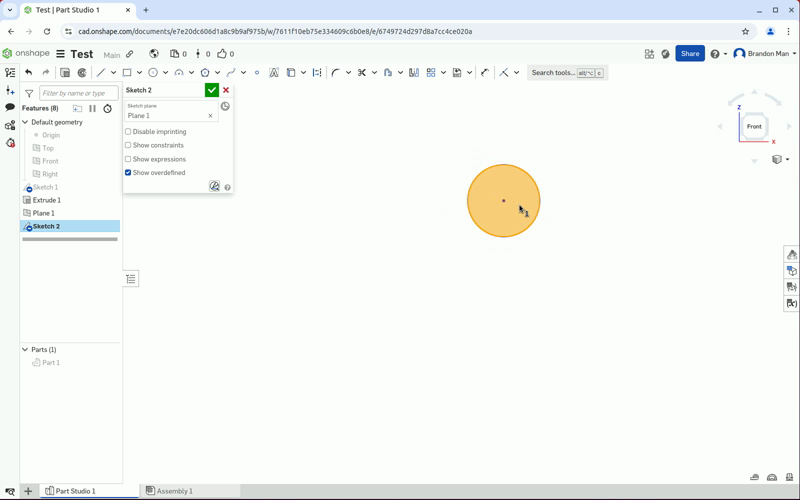
scroll(-6)
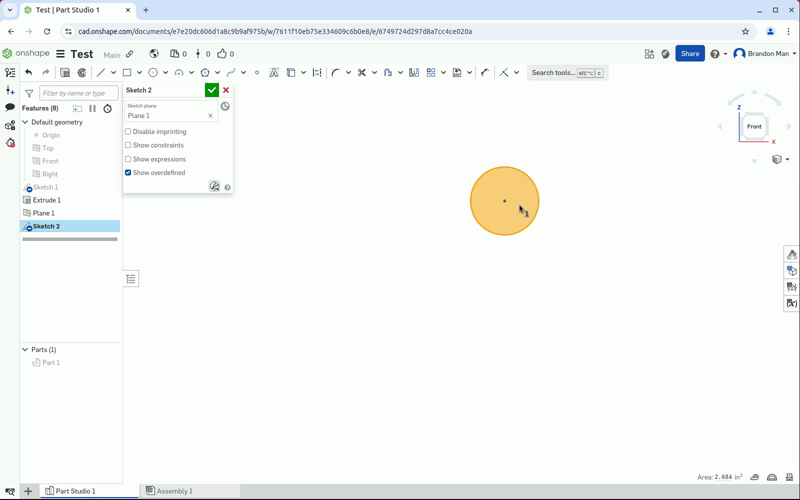
scroll(-6)
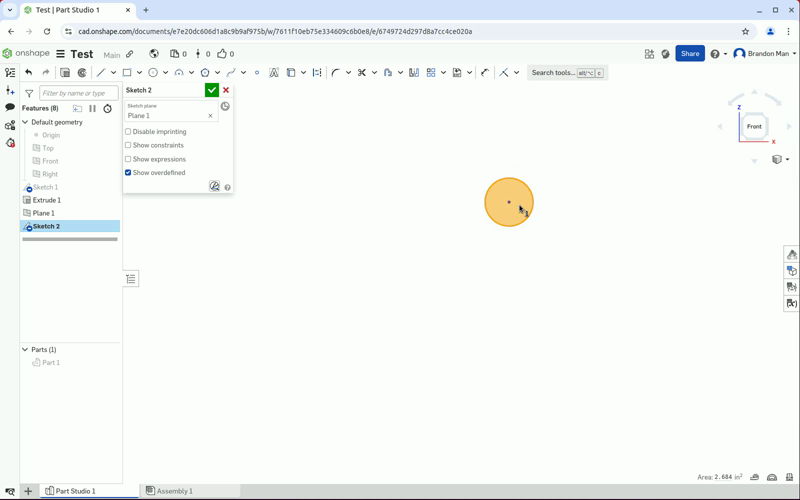
scroll(-6)
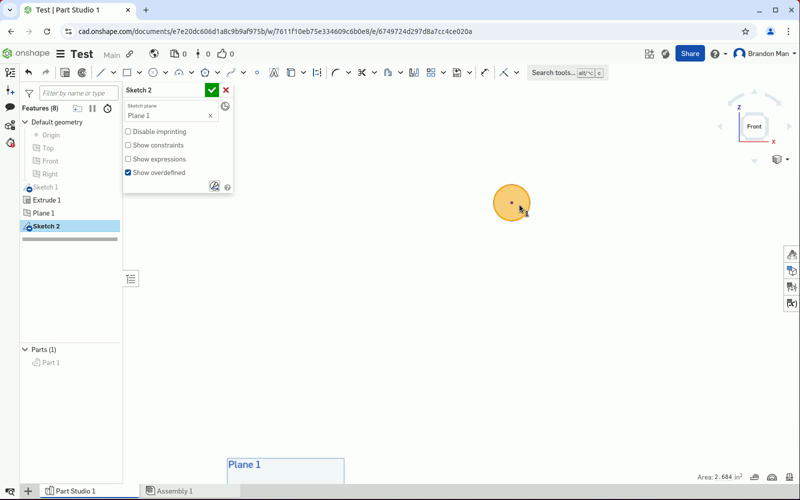
scroll(-6)
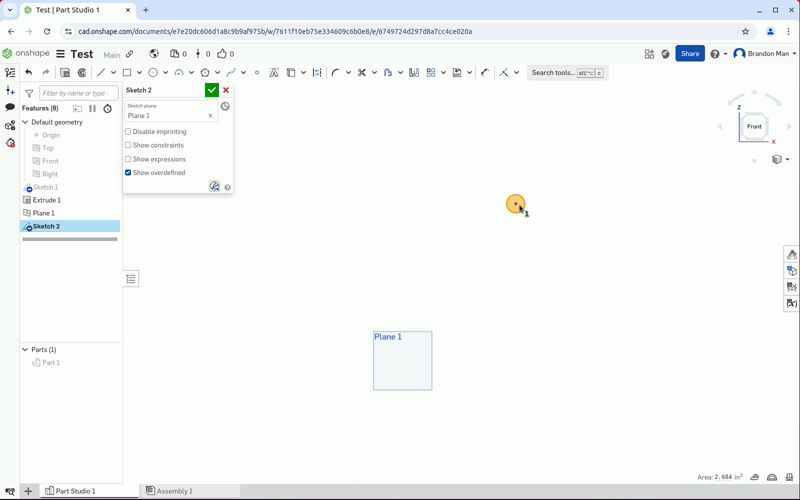
scroll(-6)
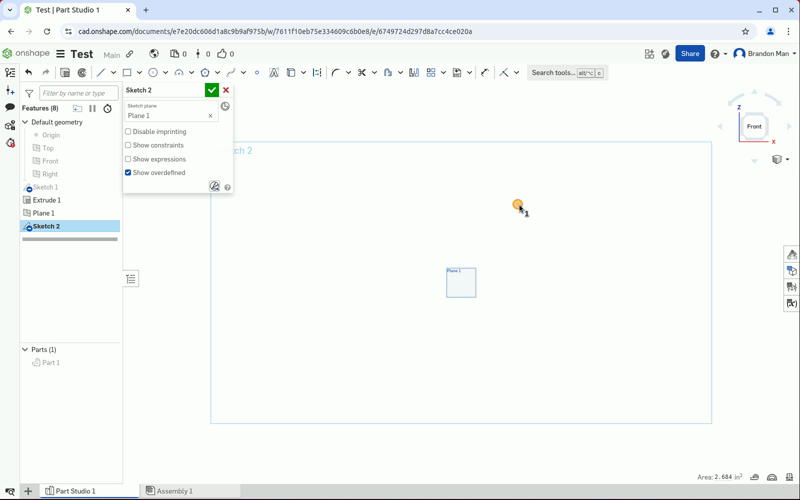
mouse_move(73, 352)
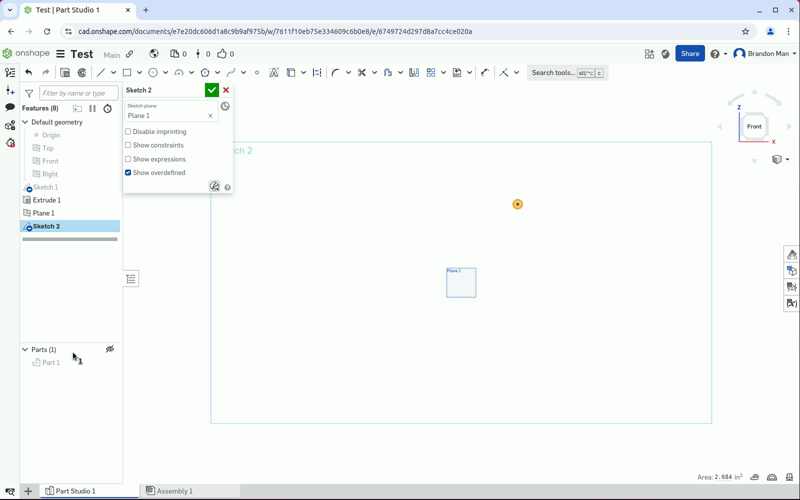
key(shift+y)
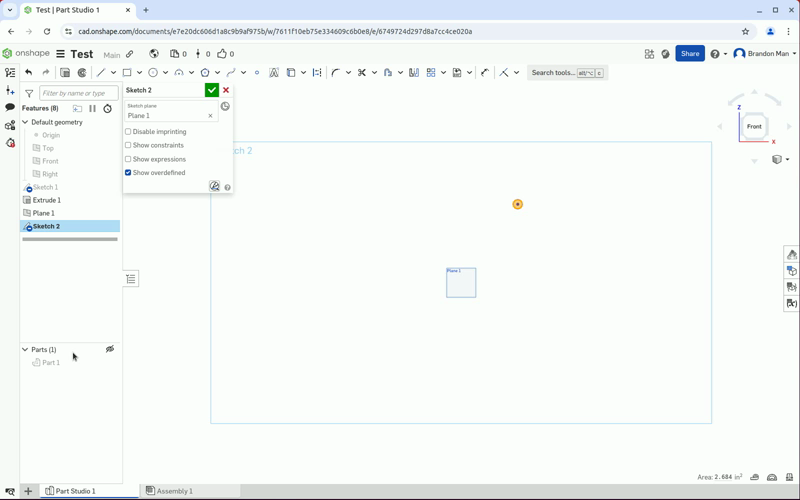
key(shift+e)
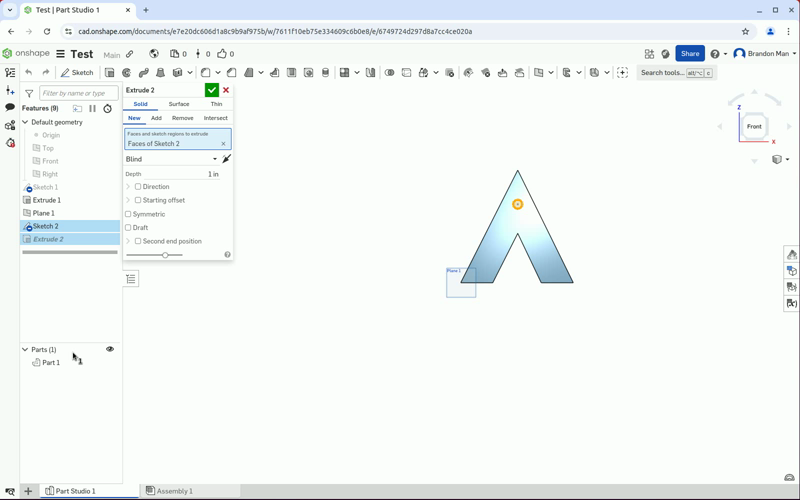
mouse_move(143, 106)
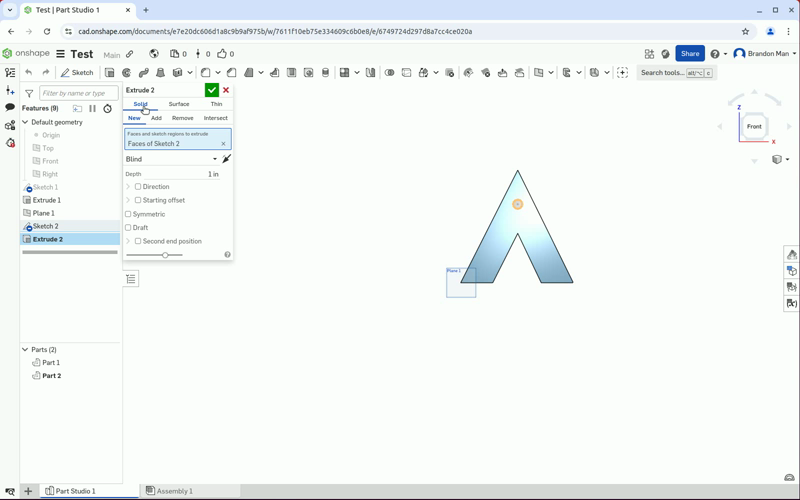
click(143, 106)
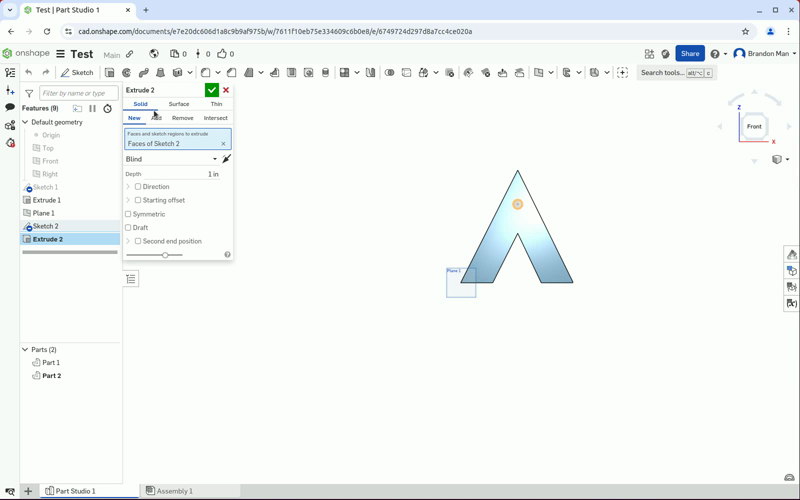
mouse_move(186, 120)
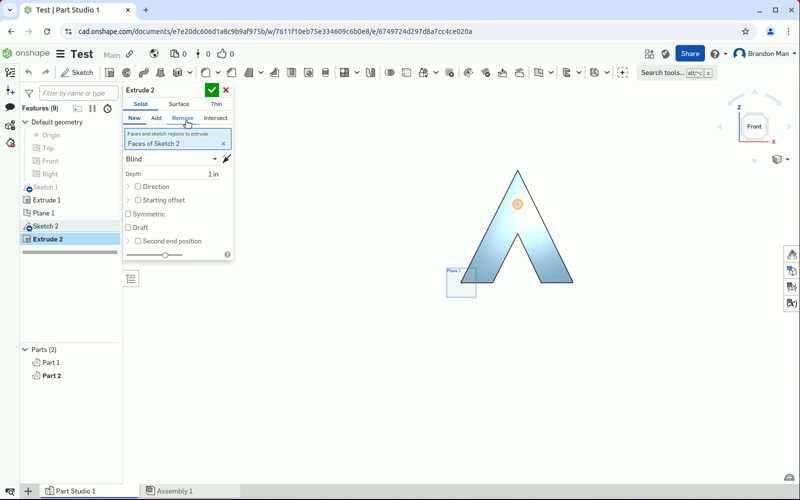
click(186, 120)
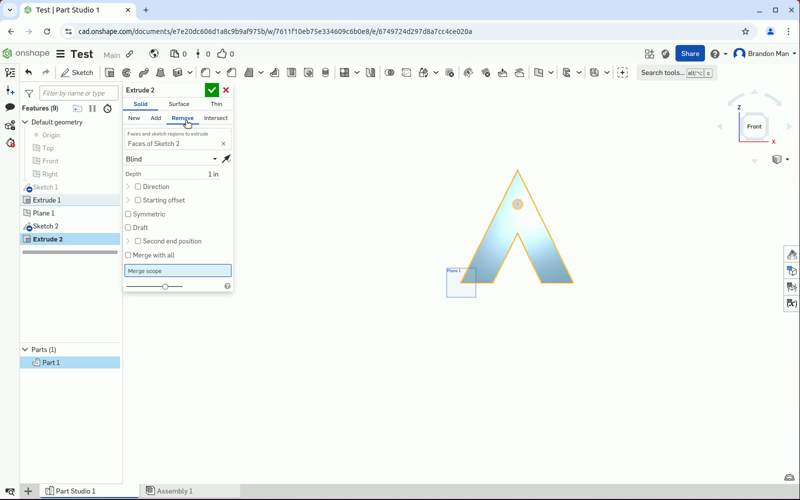
key(tab, 4)
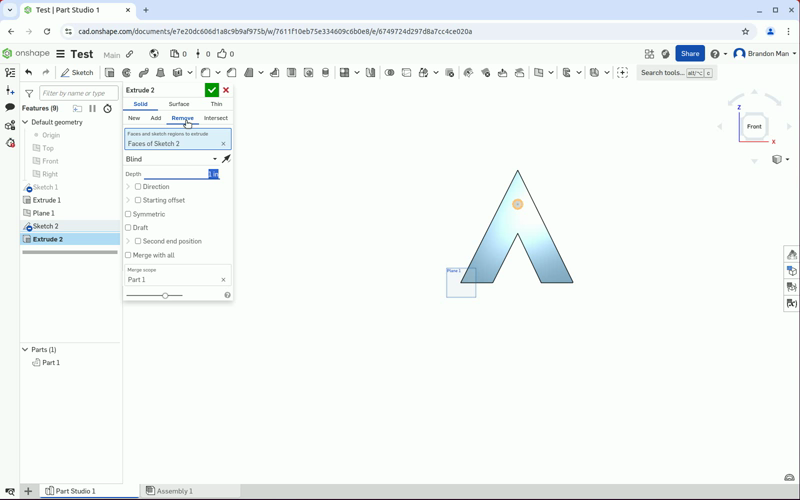
text(11.554)
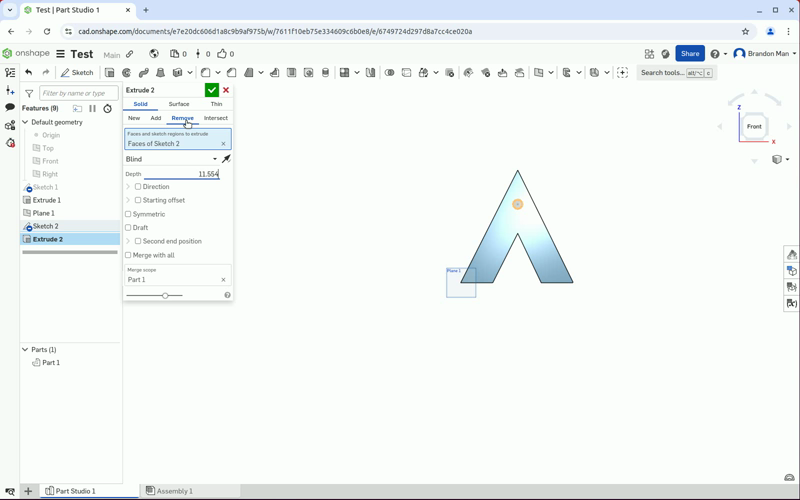
key(tab, 6)
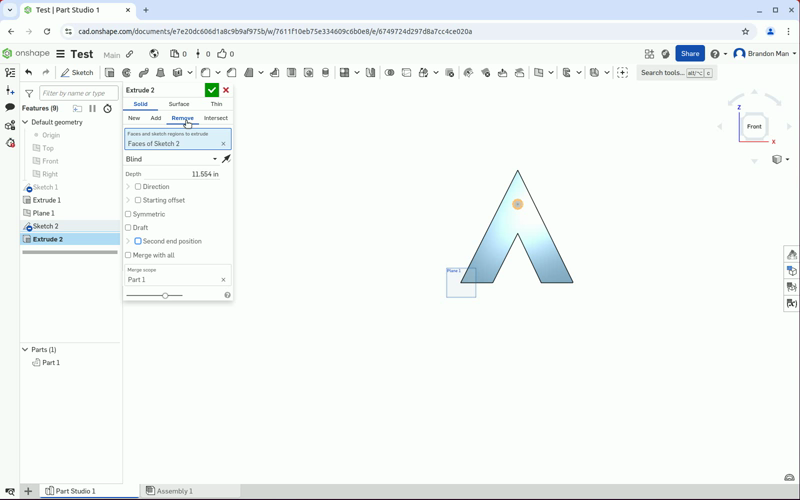
key(space)
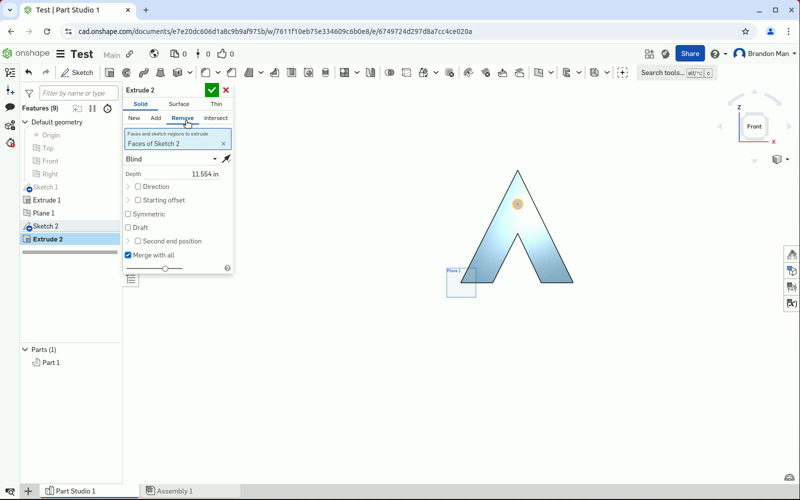
key(enter)
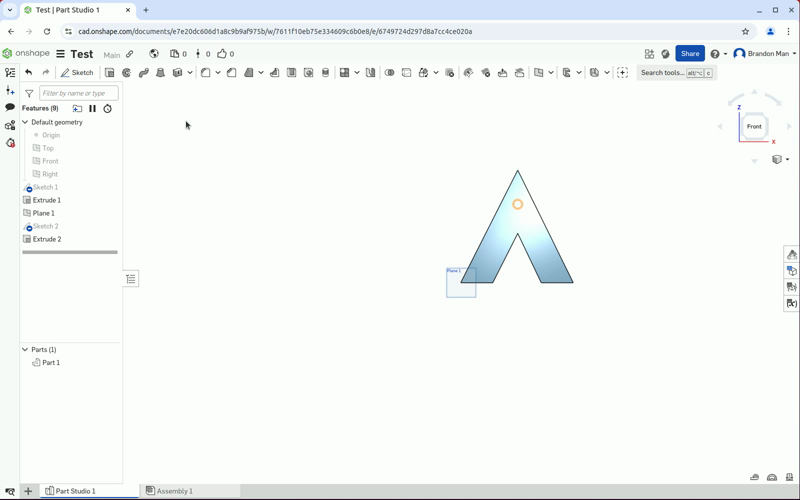
key(shift+h)
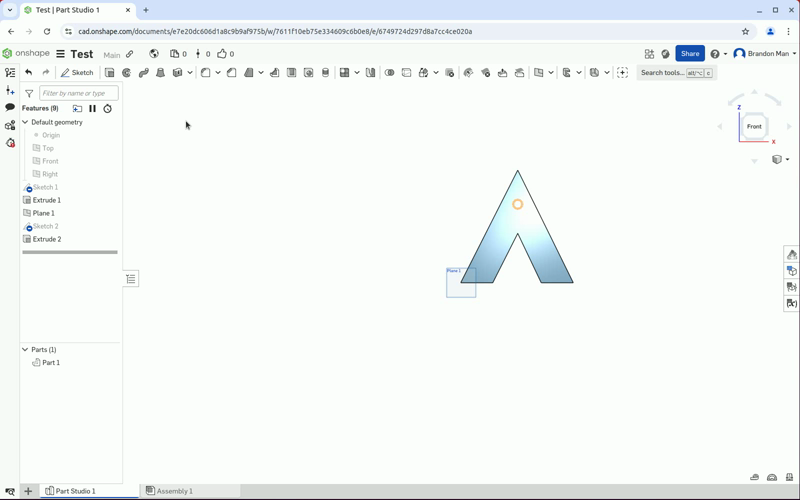
key(shift+h)
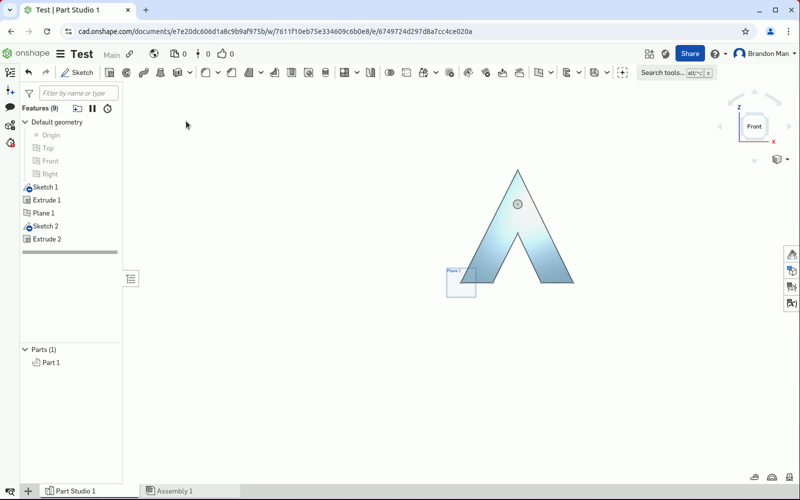
key(shift+7)
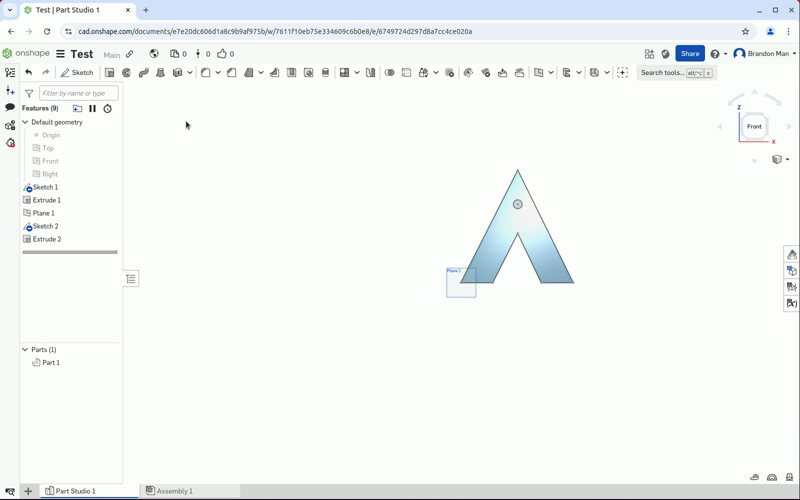
key(left, 2)
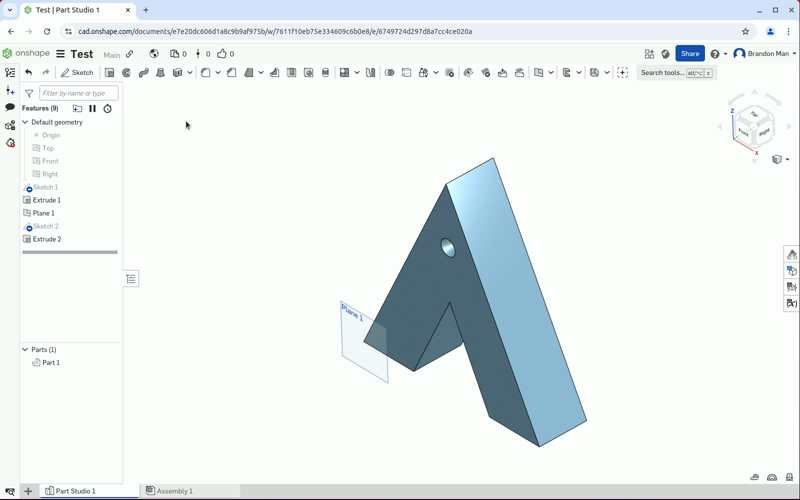
key(down, 2)
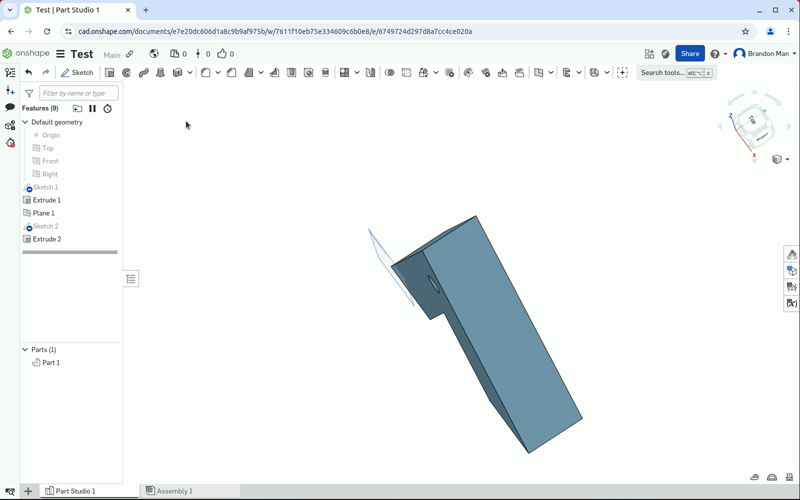
key(up, 2)
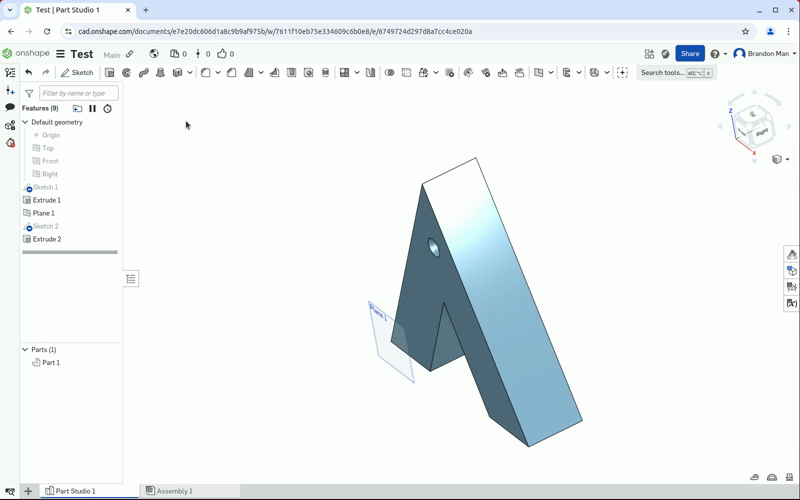
key(right, 2)
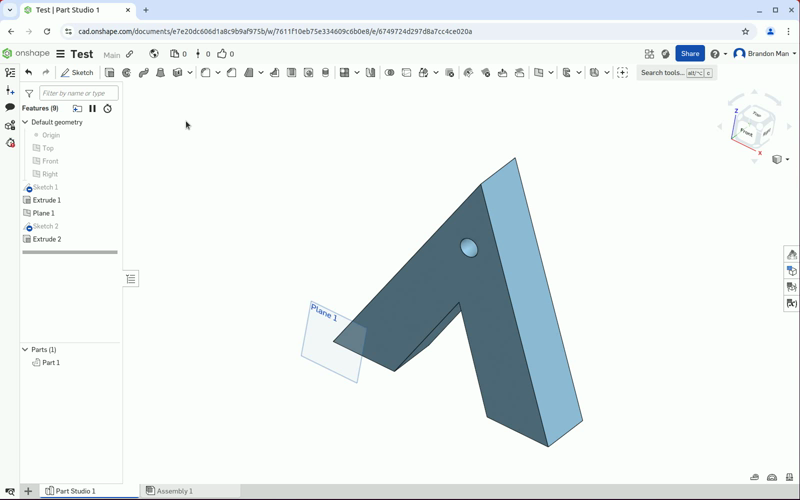
mouse_move(73, 189)
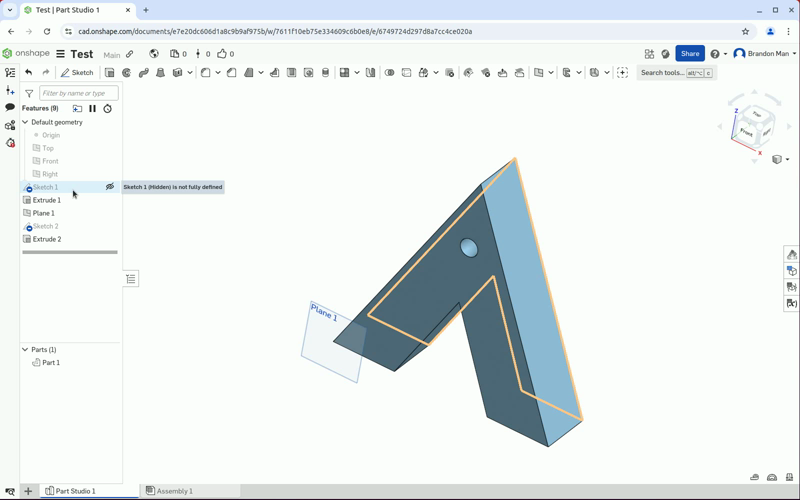
click(73, 189)